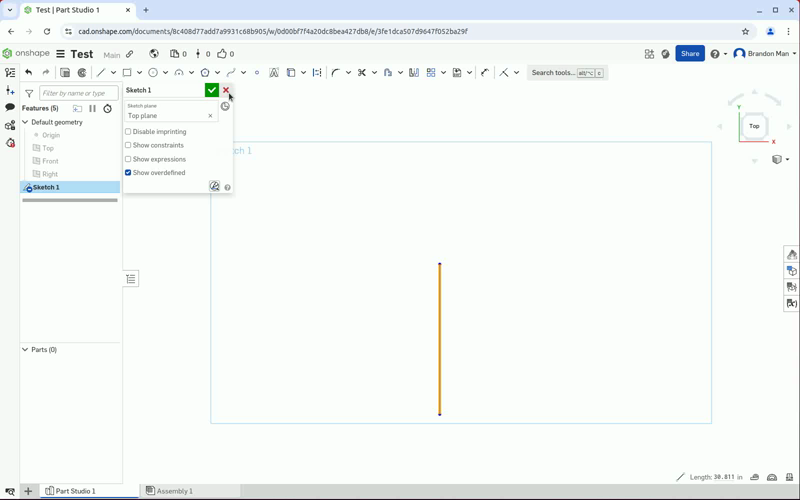
key(shift+h)
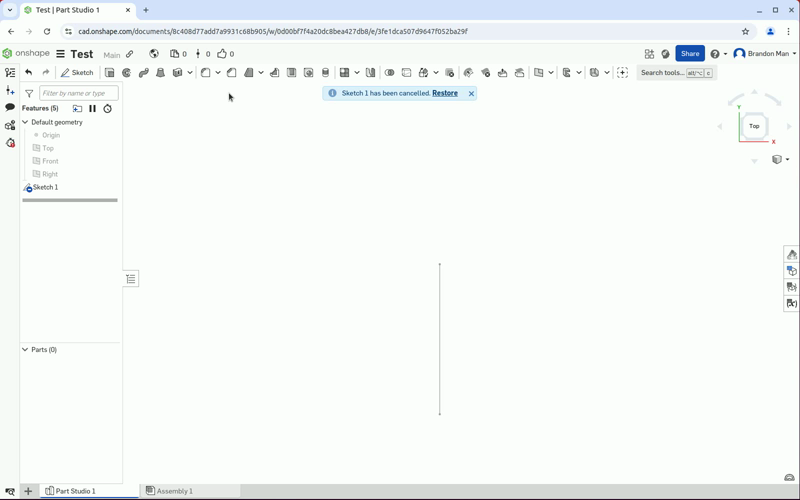
mouse_move(73, 352)
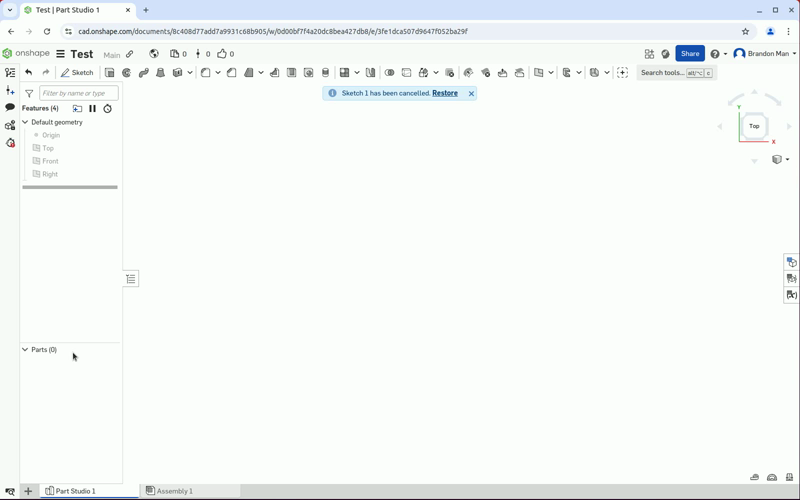
key(y)
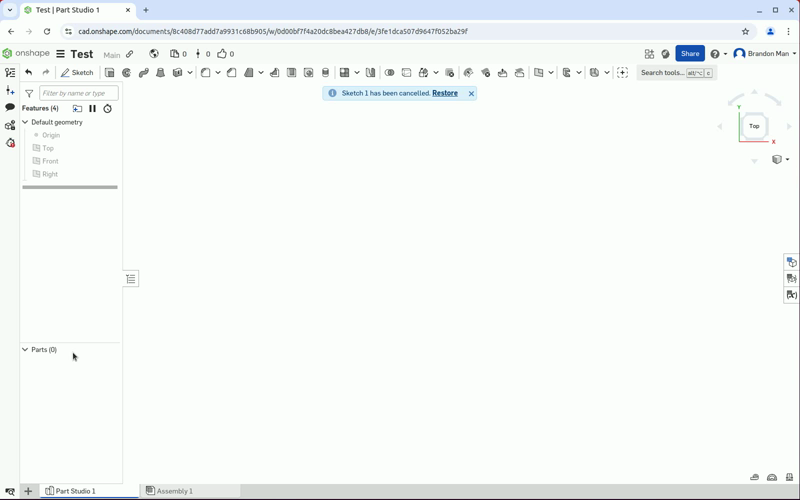
key(shift+p)
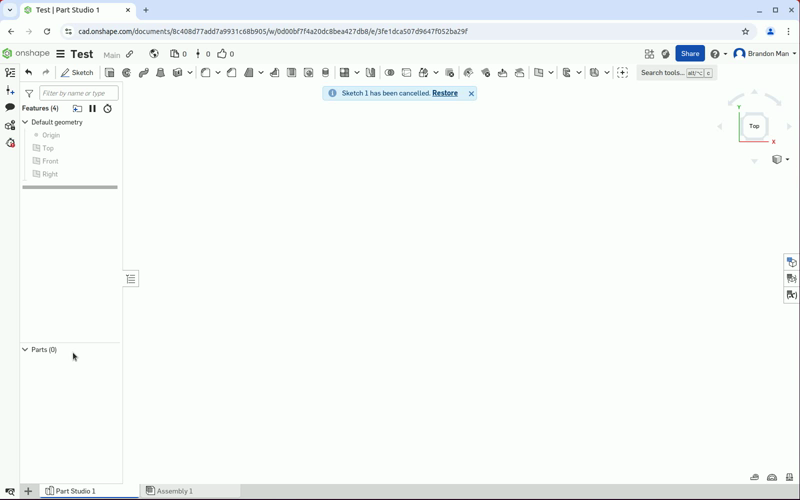
key(space)
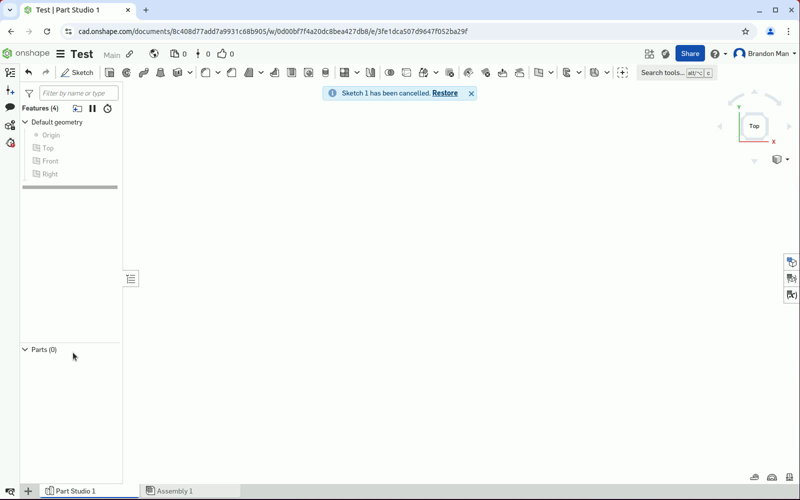
key_down(shift)
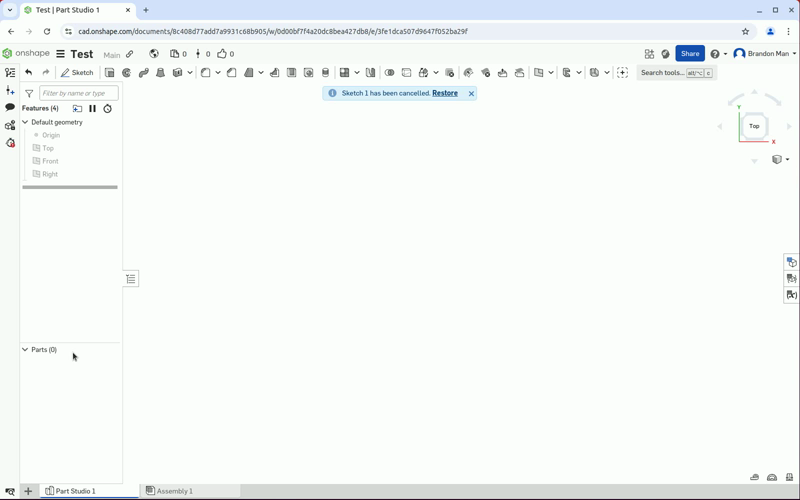
key(up)
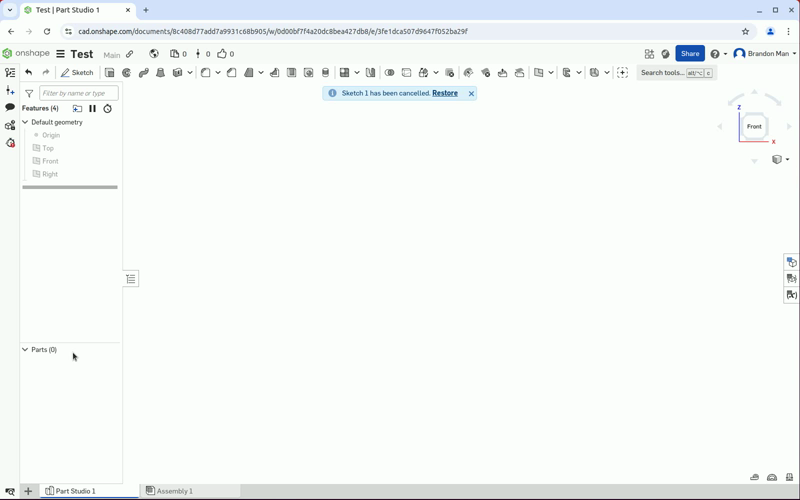
key_up(shift)
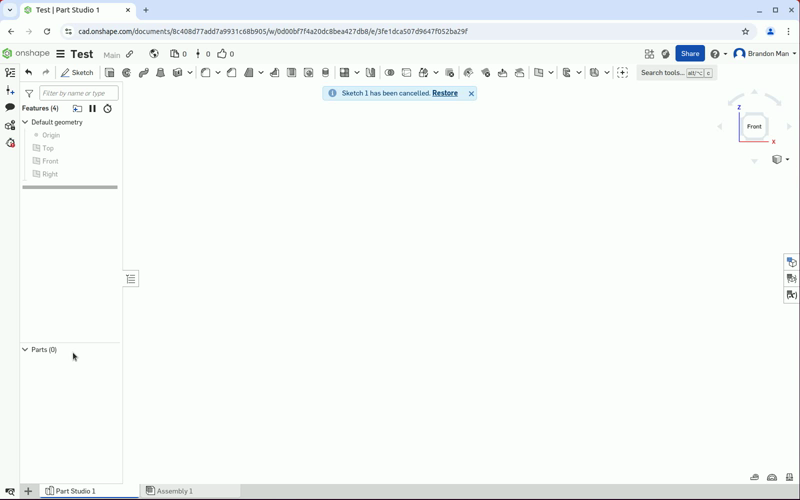
mouse_move(73, 352)
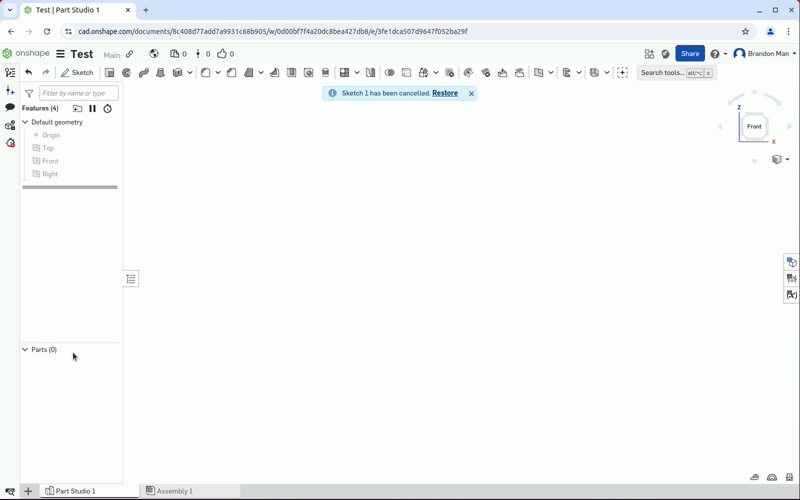
key(shift+y)
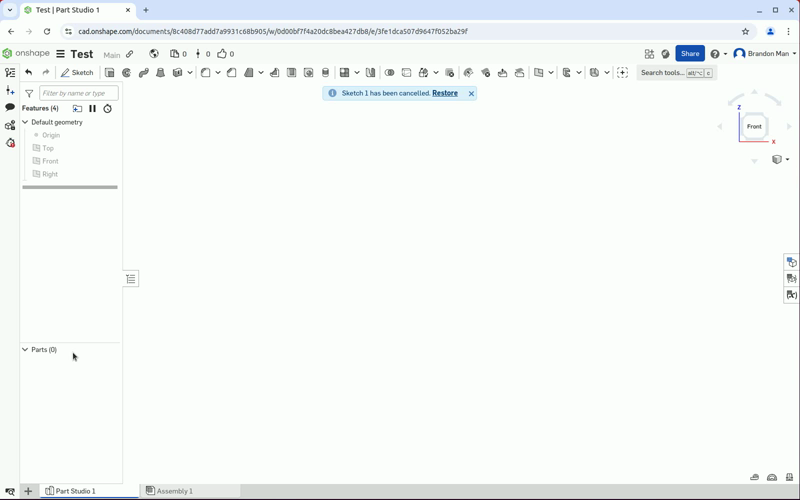
key(shift+s)
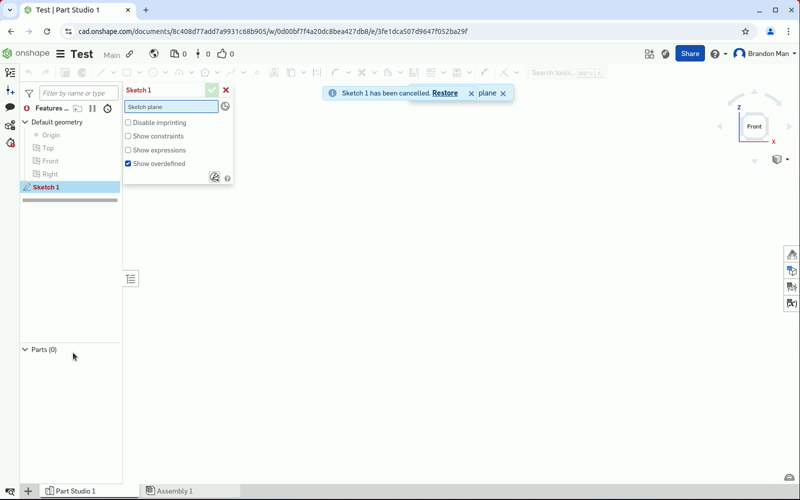
mouse_move(73, 163)
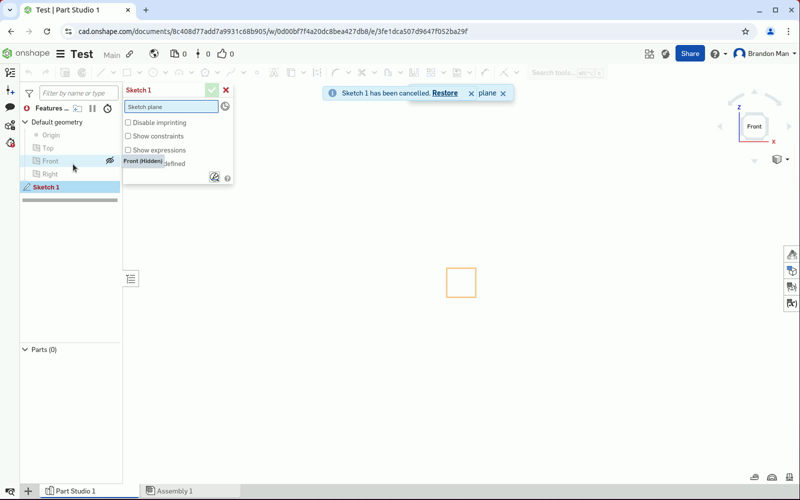
click(73, 163)
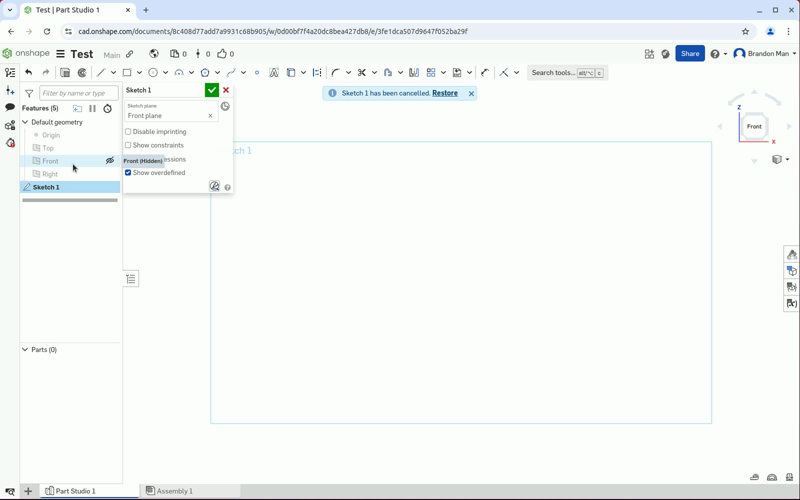
mouse_move(73, 352)
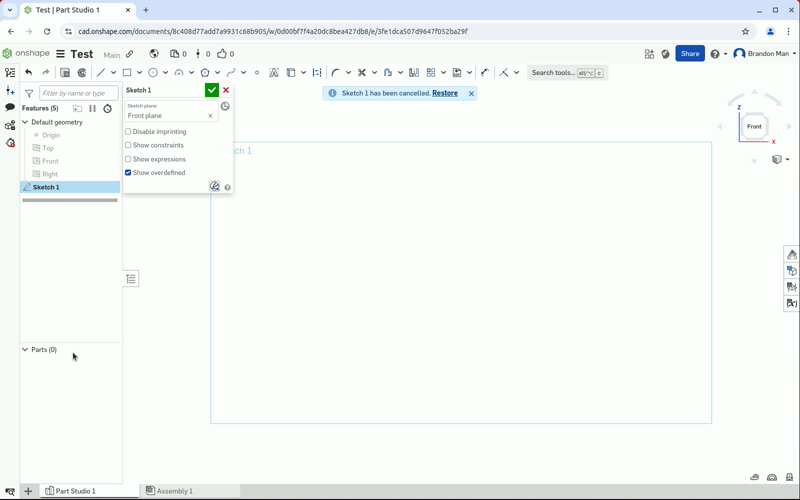
key(y)
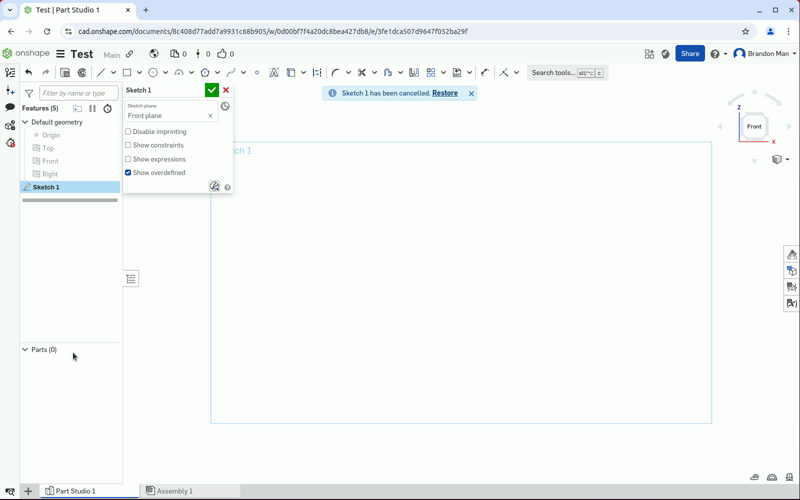
key(l)
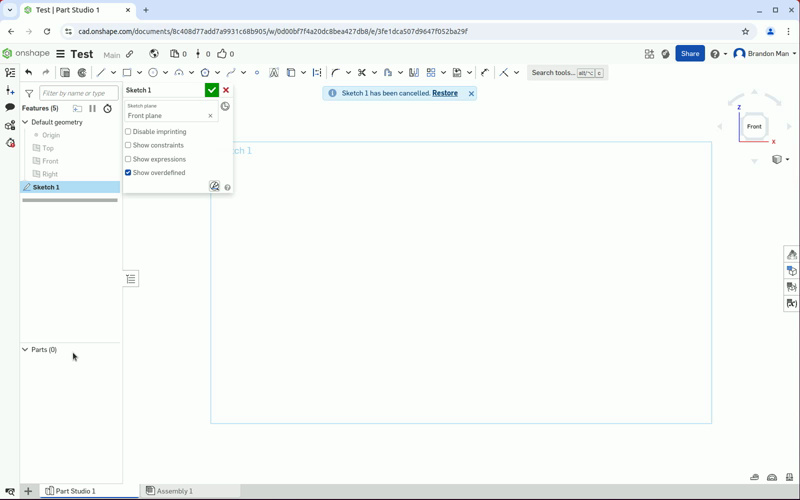
key_down(shift)
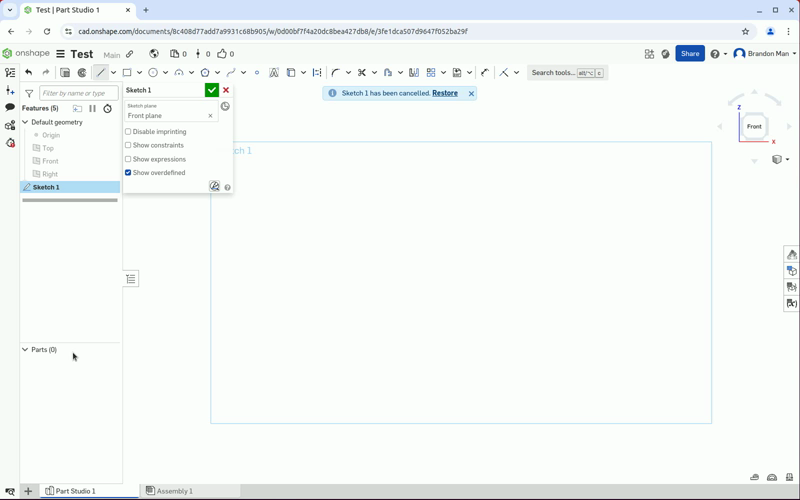
mouse_move(348, 282)
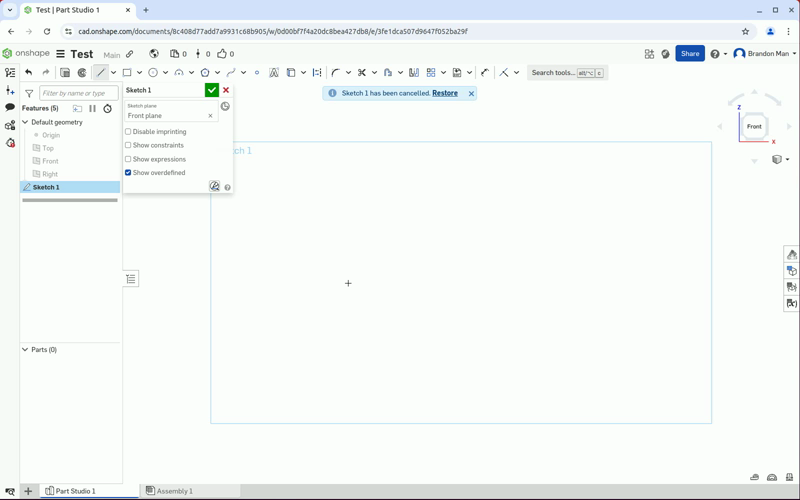
click(348, 282)
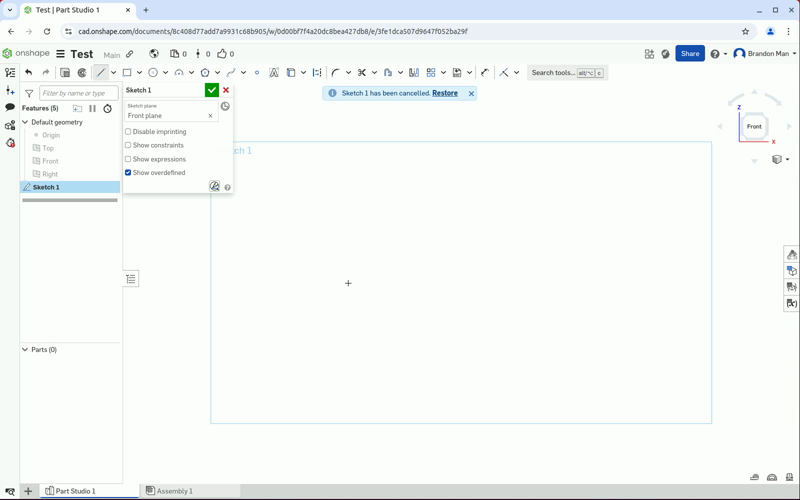
key_up(shift)
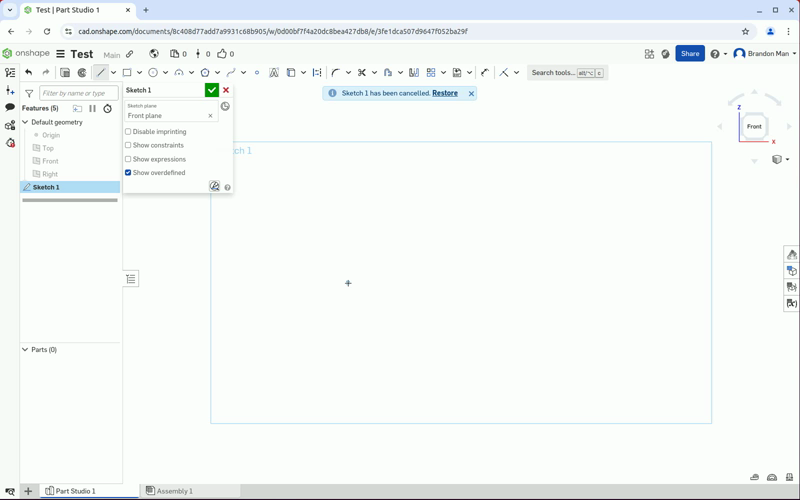
key_down(shift)
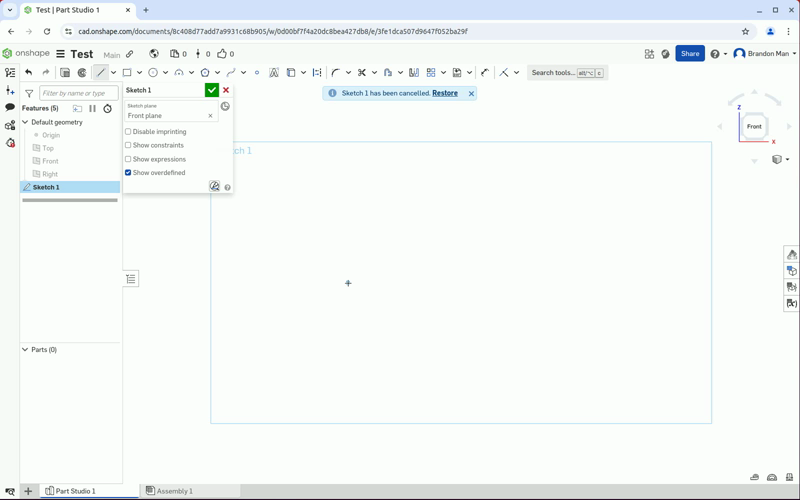
mouse_move(460, 282)
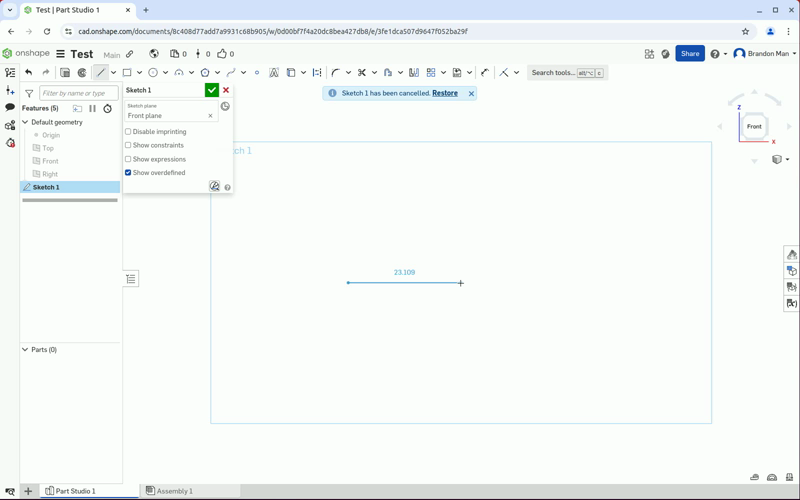
click(460, 282)
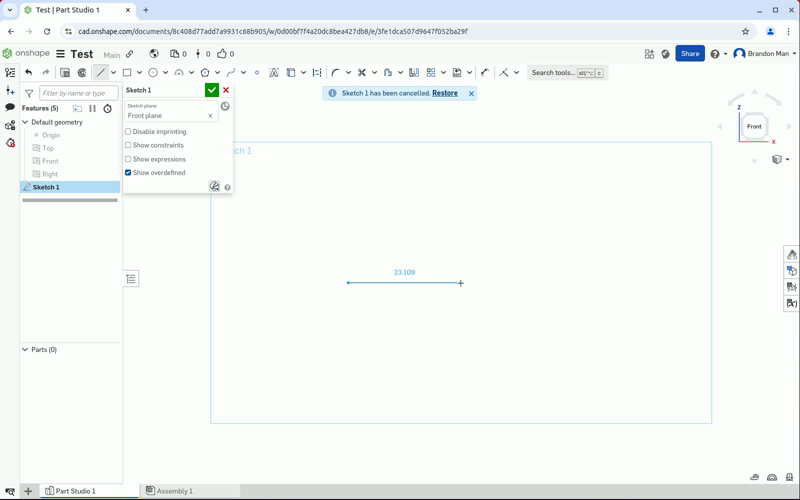
key_up(shift)
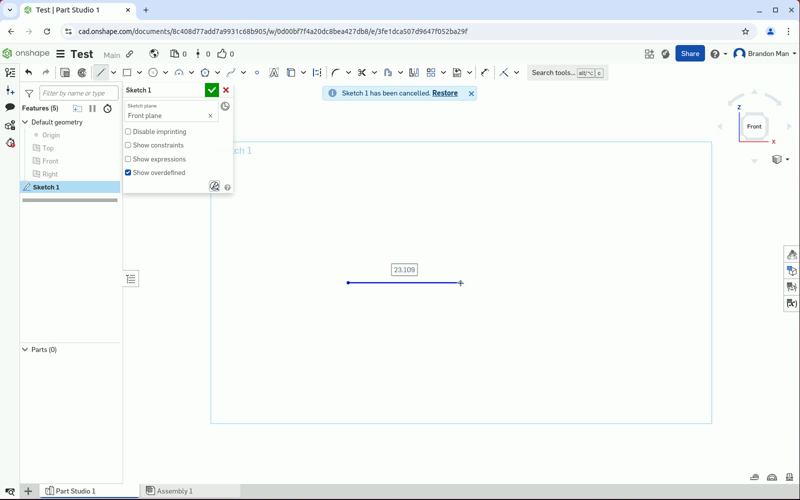
key_down(shift)
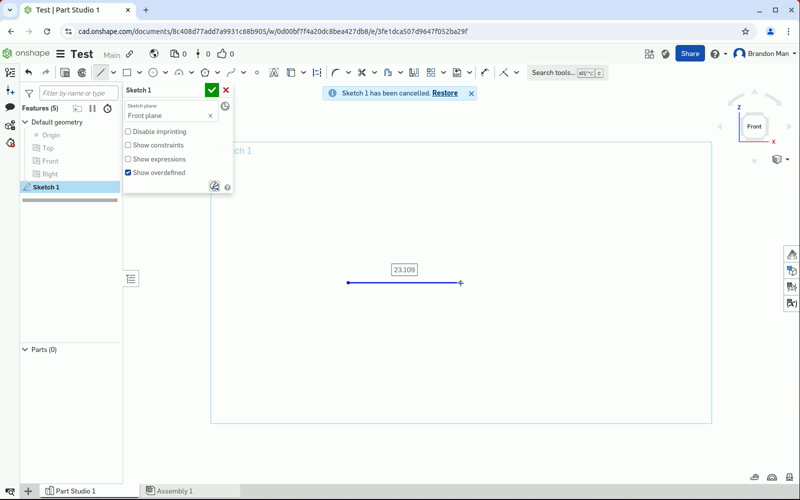
mouse_move(460, 192)
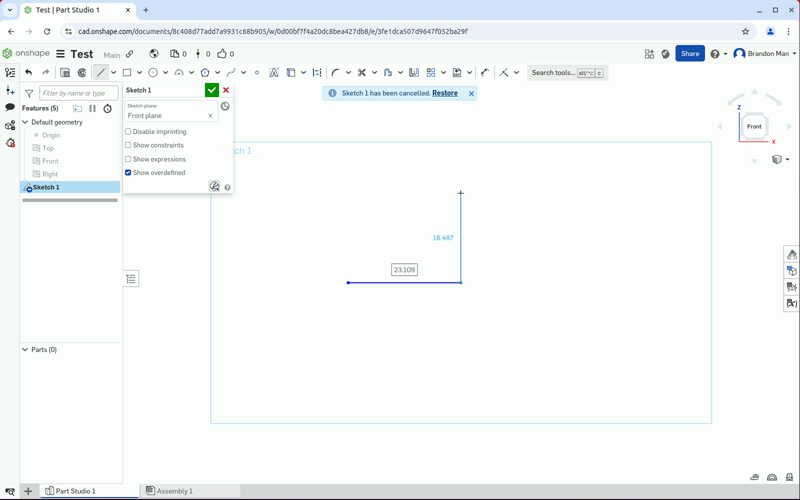
click(460, 192)
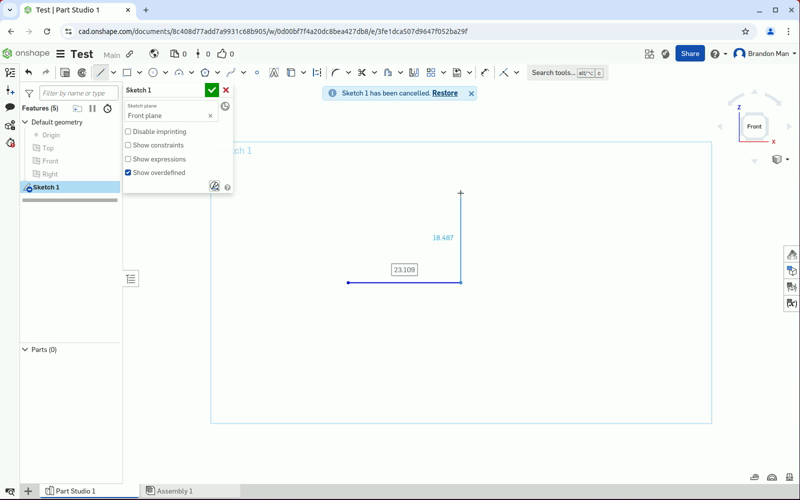
key_up(shift)
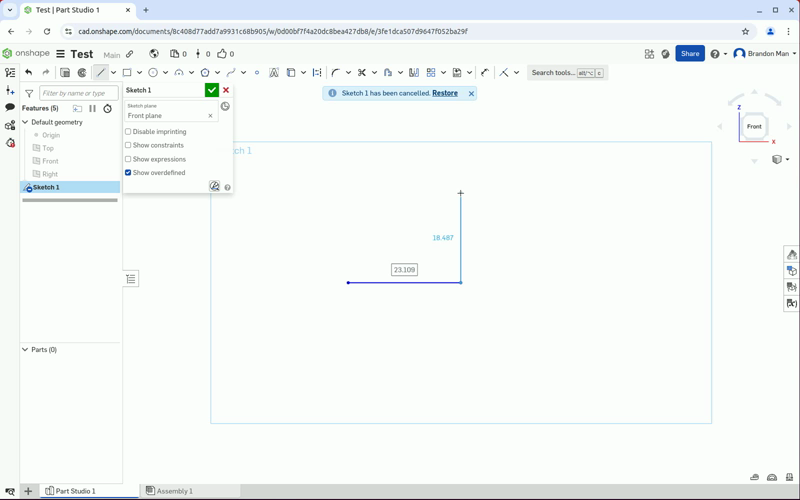
key_down(shift)
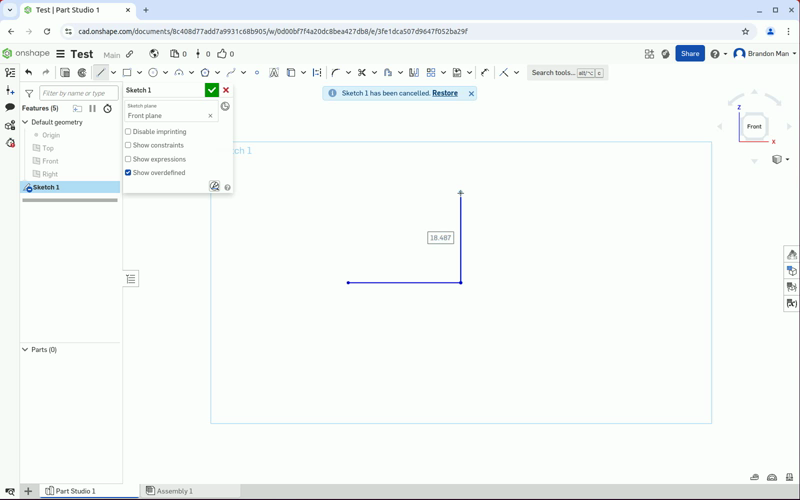
mouse_move(348, 192)
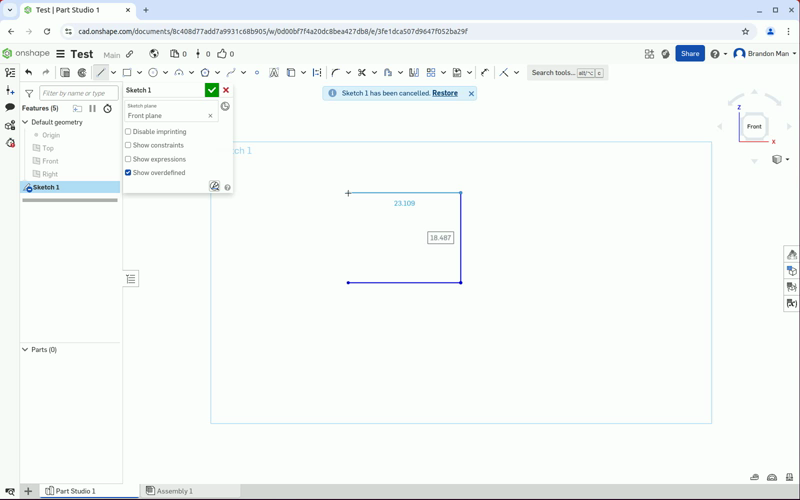
click(348, 192)
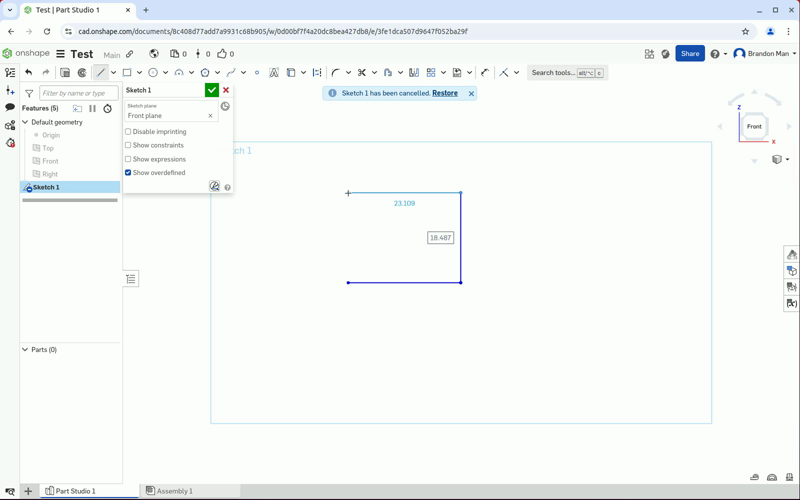
key_up(shift)
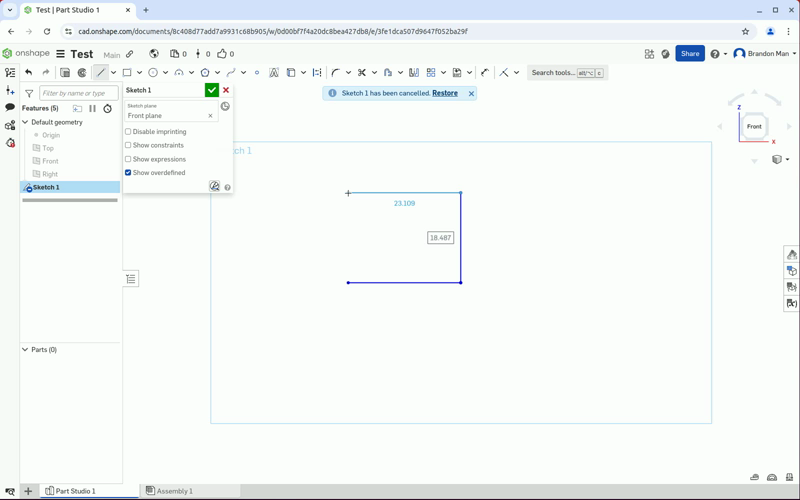
key_down(shift)
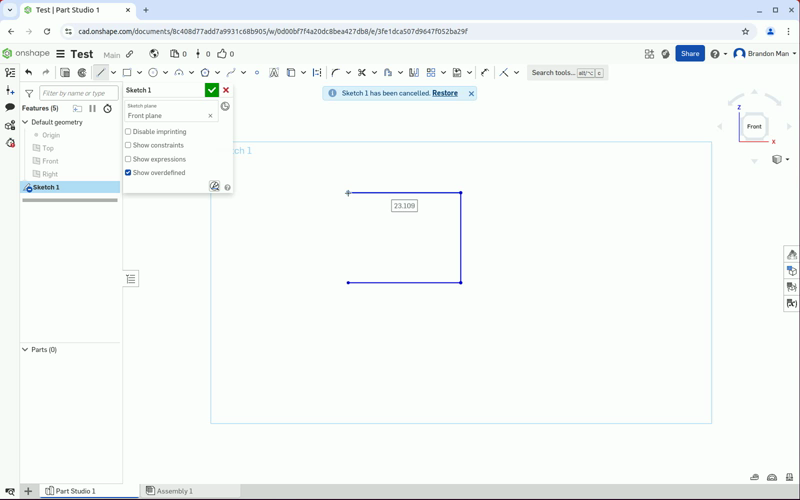
mouse_move(348, 282)
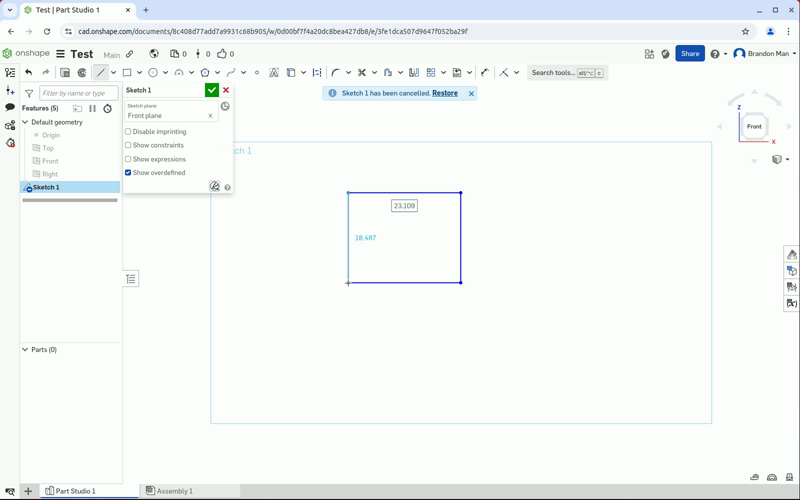
key_up(shift)
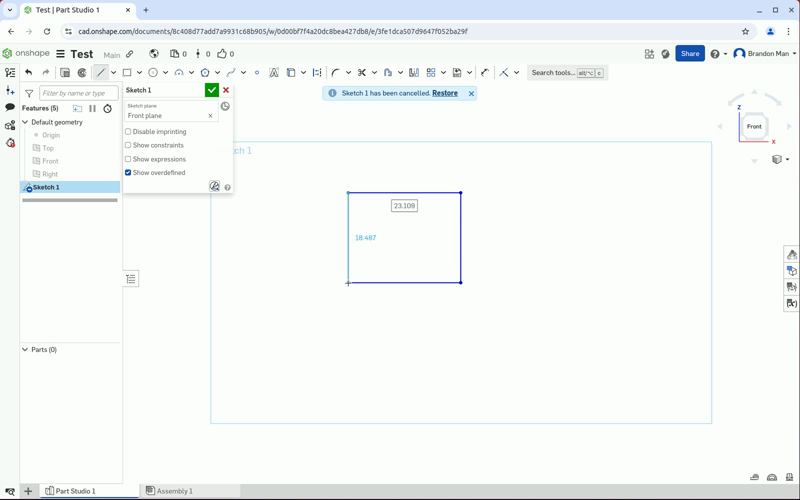
click(348, 282)
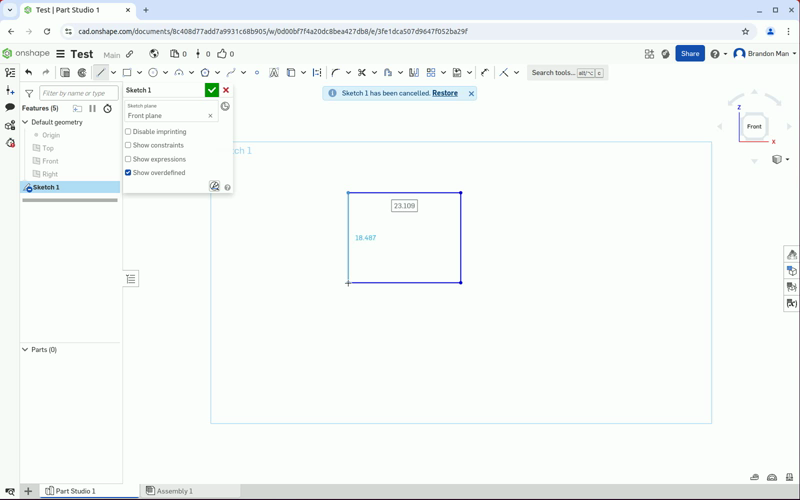
key(esc)
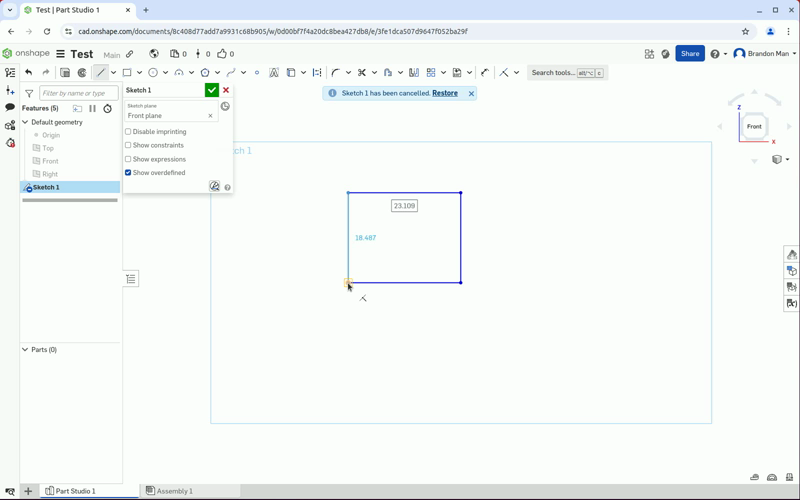
mouse_move(404, 222)
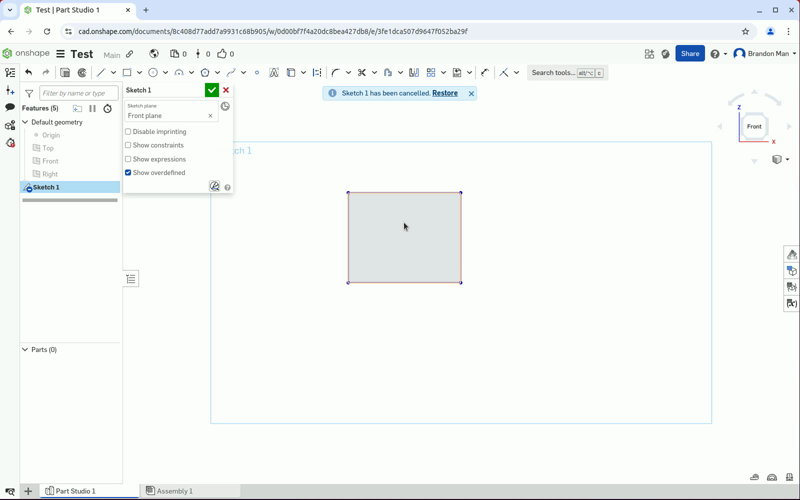
click(404, 222)
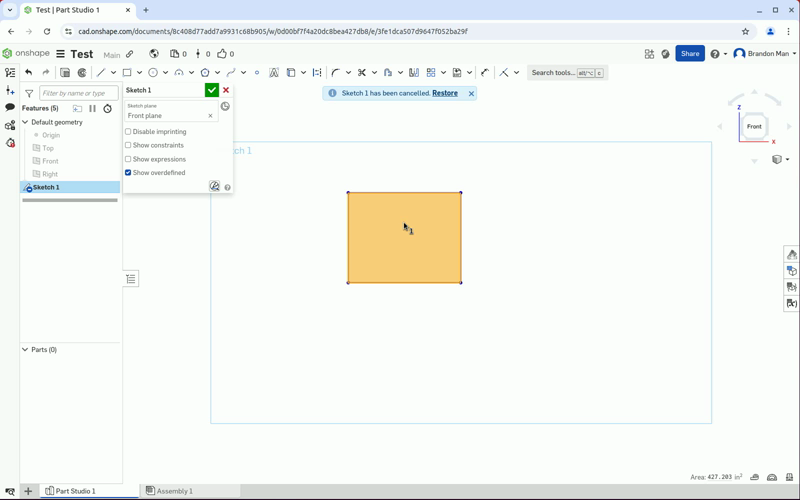
mouse_move(73, 352)
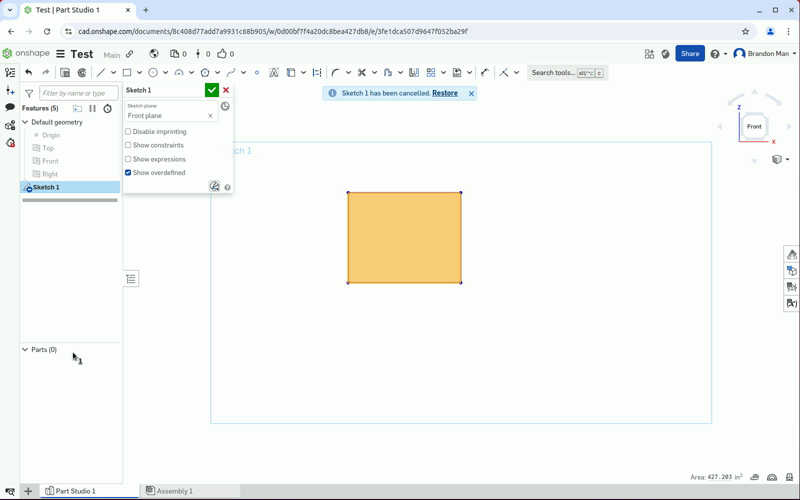
key(shift+y)
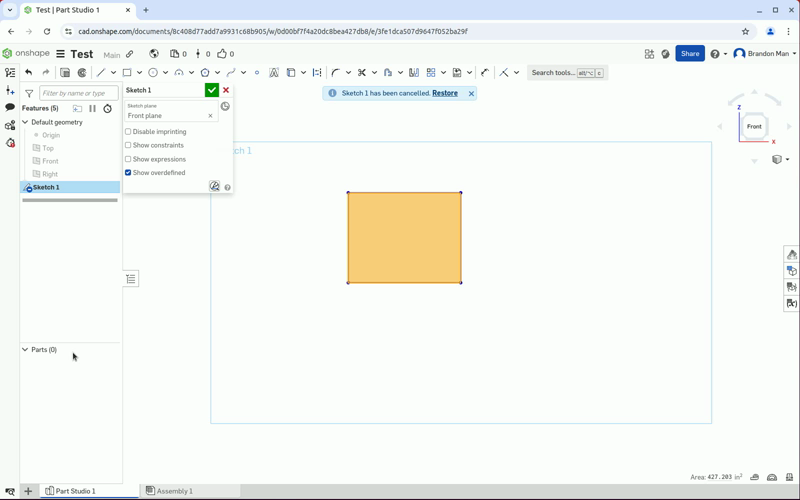
key(shift+e)
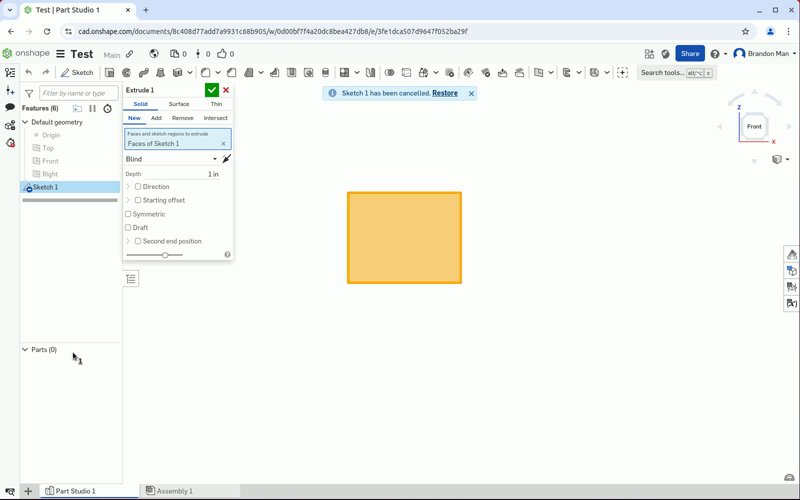
mouse_move(143, 106)
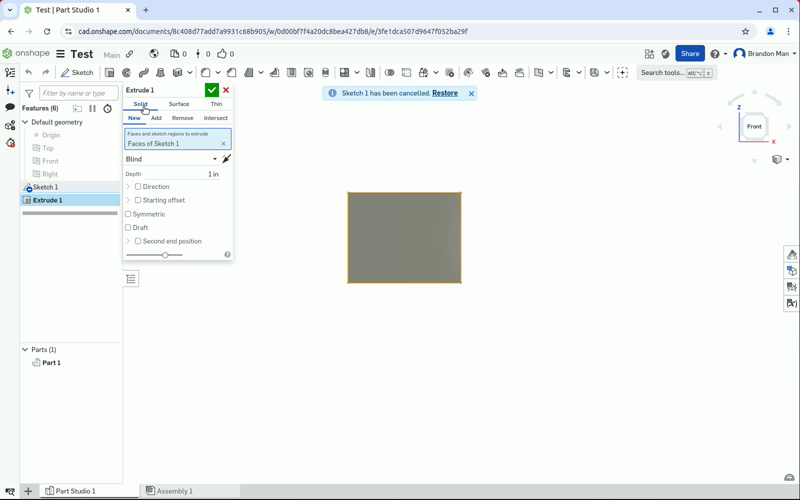
click(143, 106)
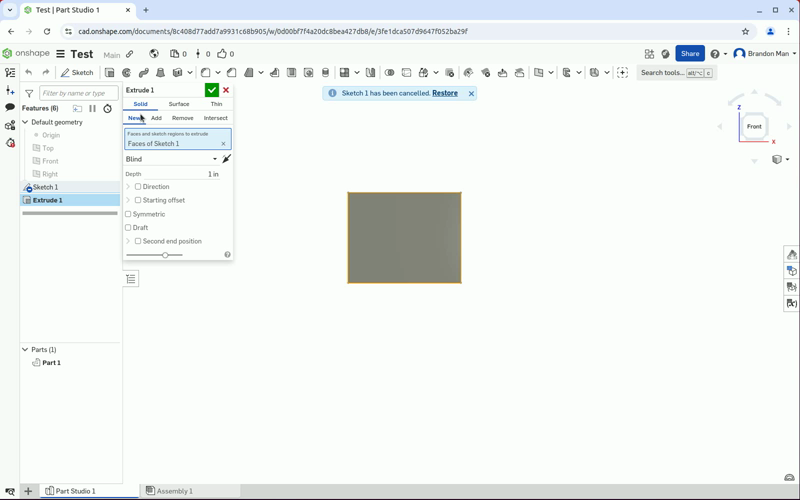
mouse_move(137, 120)
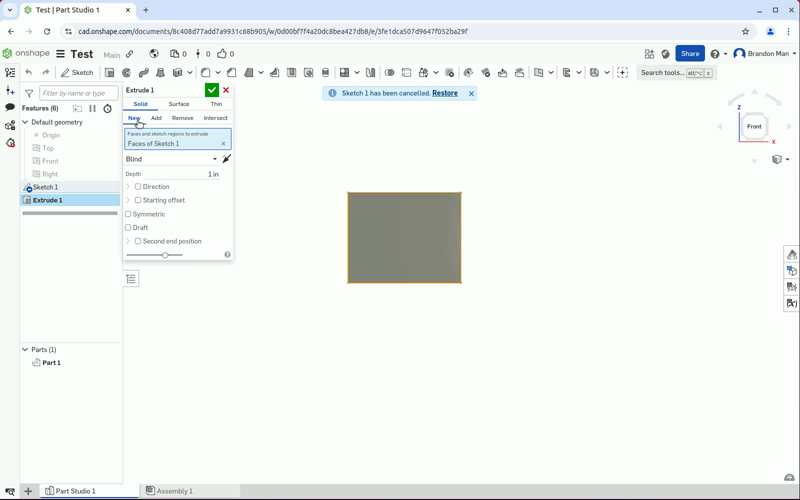
click(137, 120)
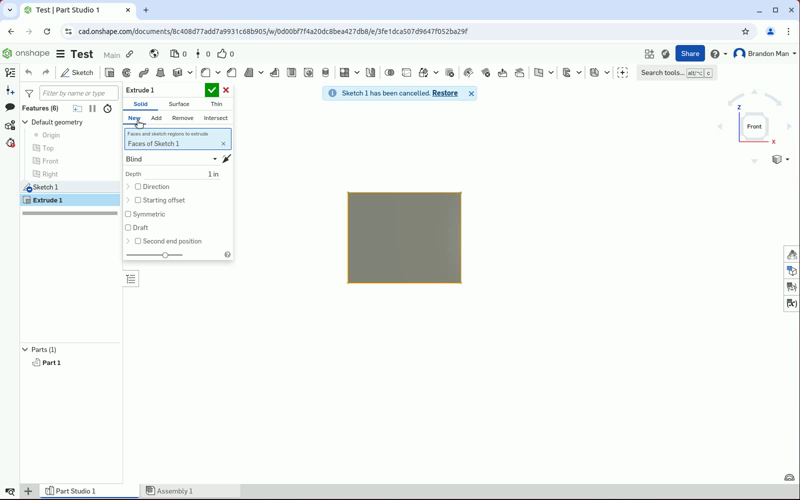
key(tab, 4)
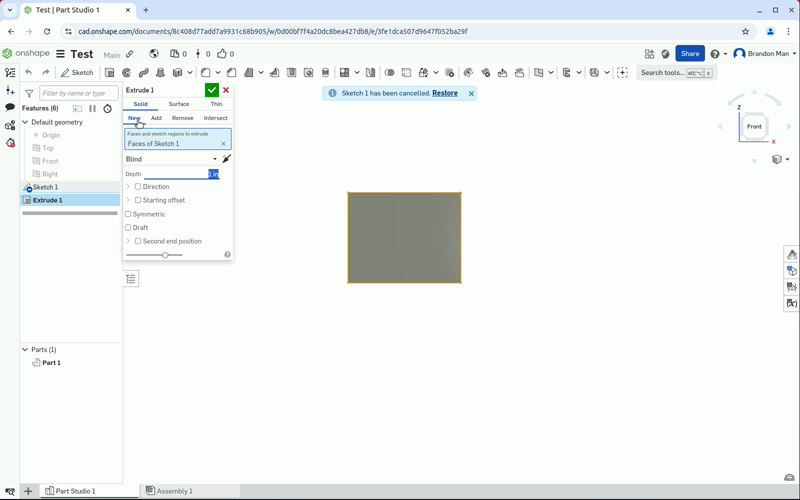
text(-0.241)
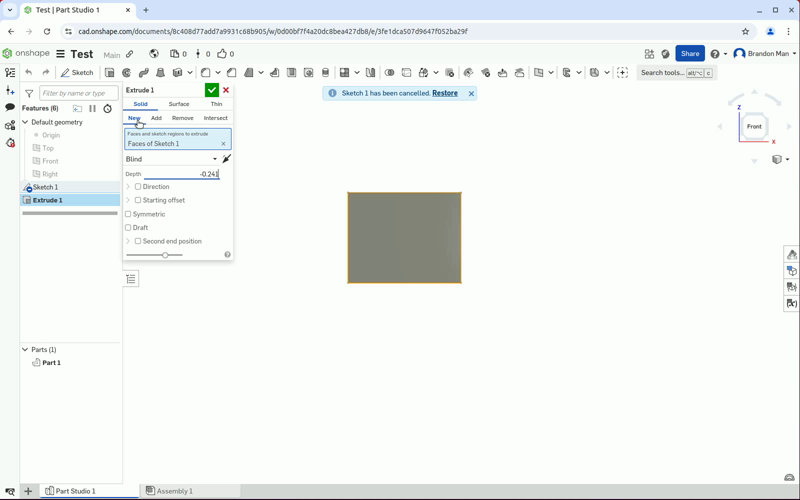
key(enter)
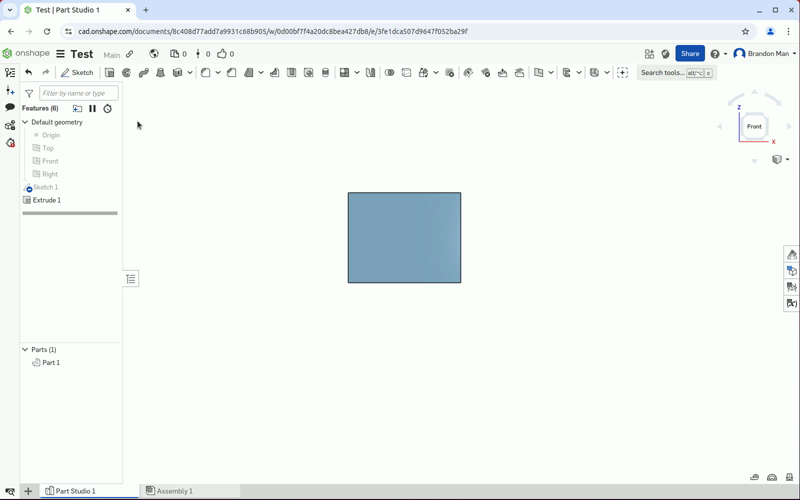
key(shift+h)
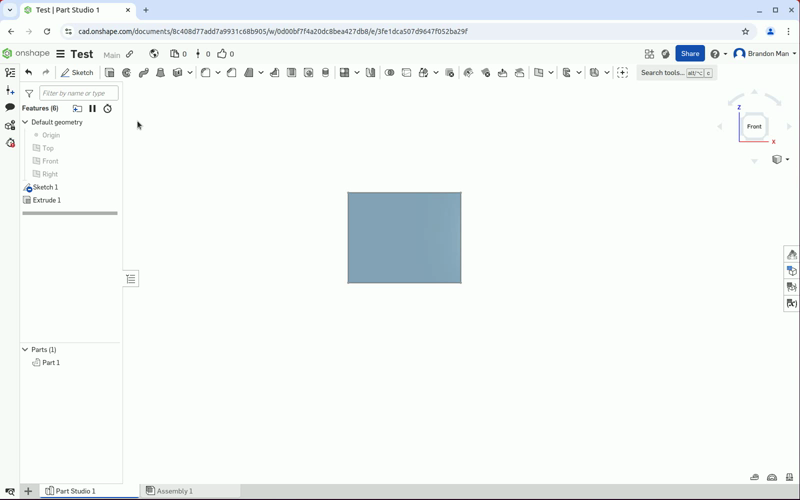
key(shift+h)
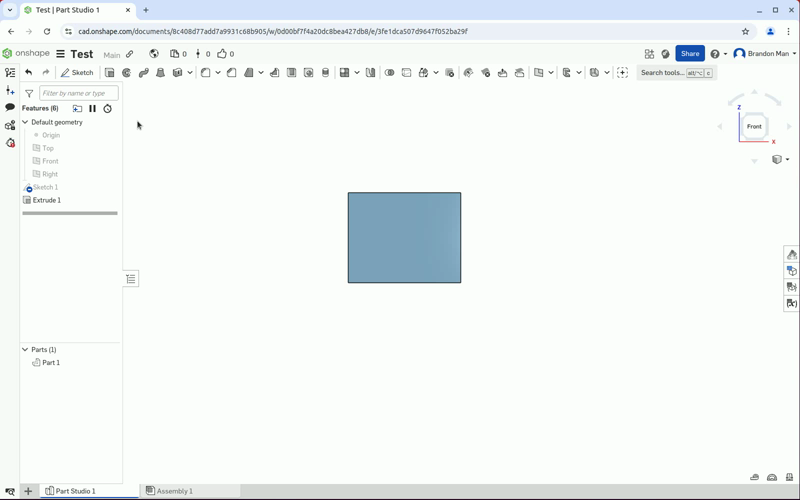
mouse_move(73, 189)
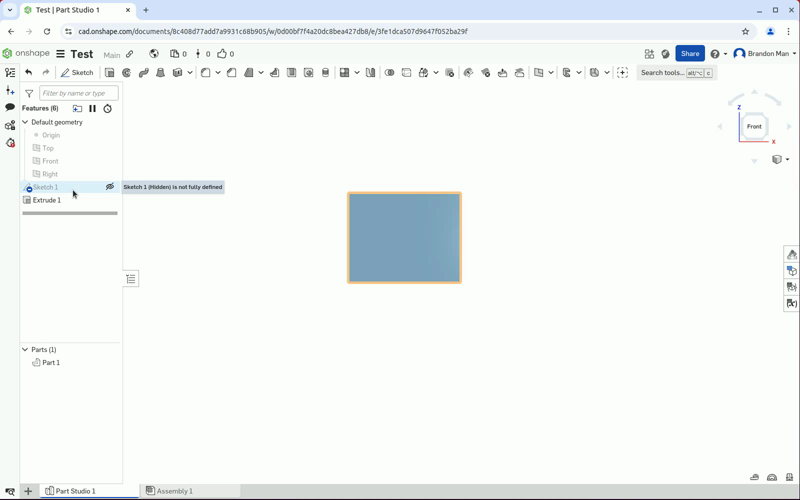
click(73, 189)
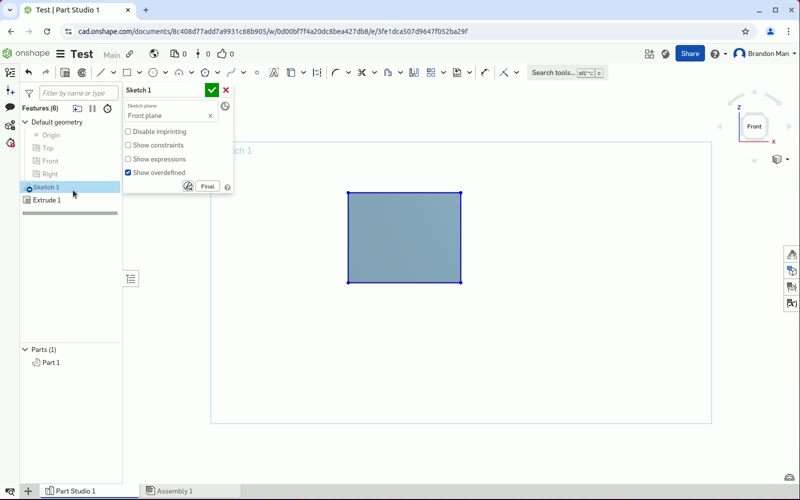
mouse_move(229, 92)
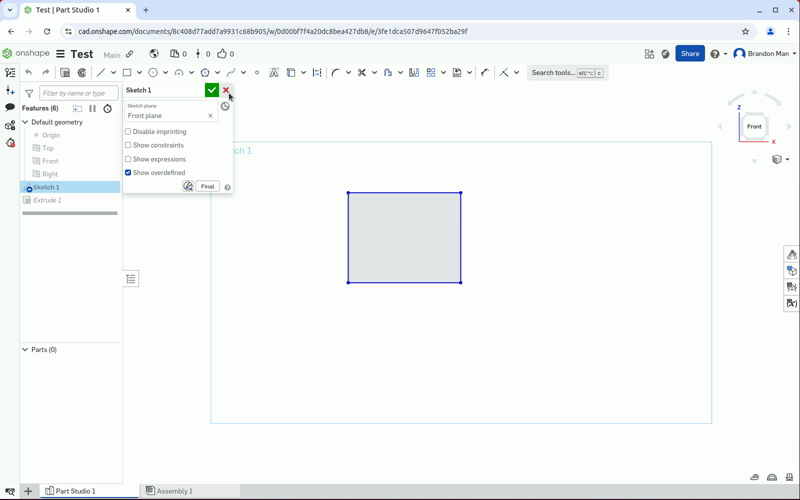
click(229, 92)
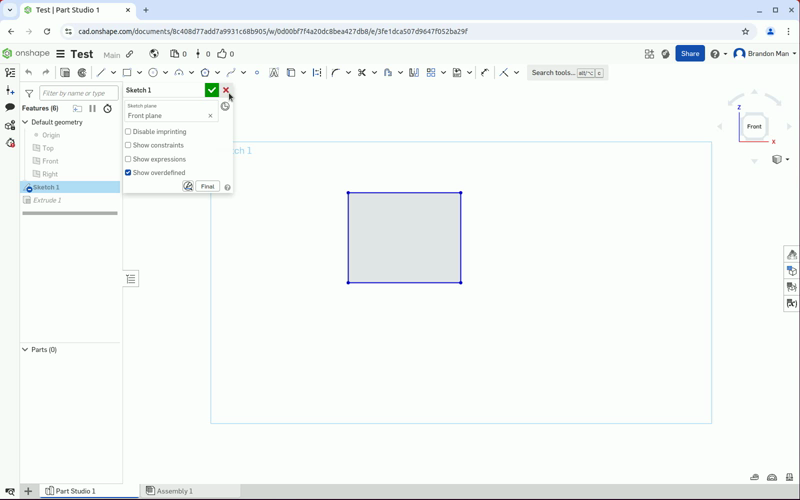
key(shift+s)
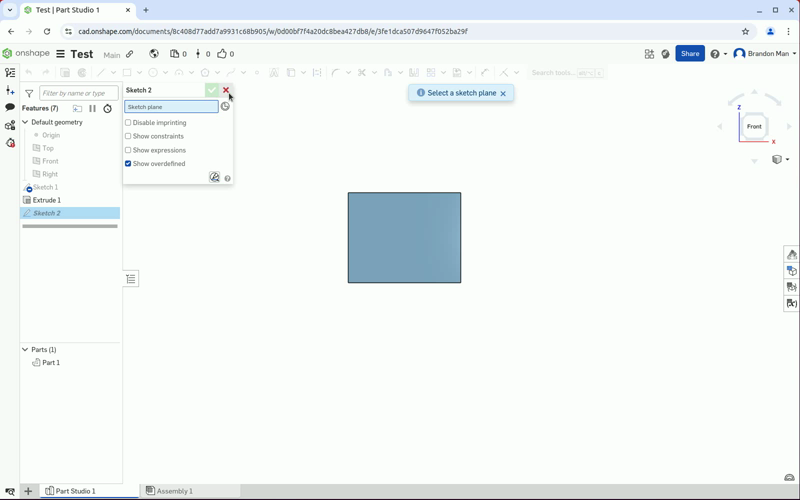
mouse_move(73, 163)
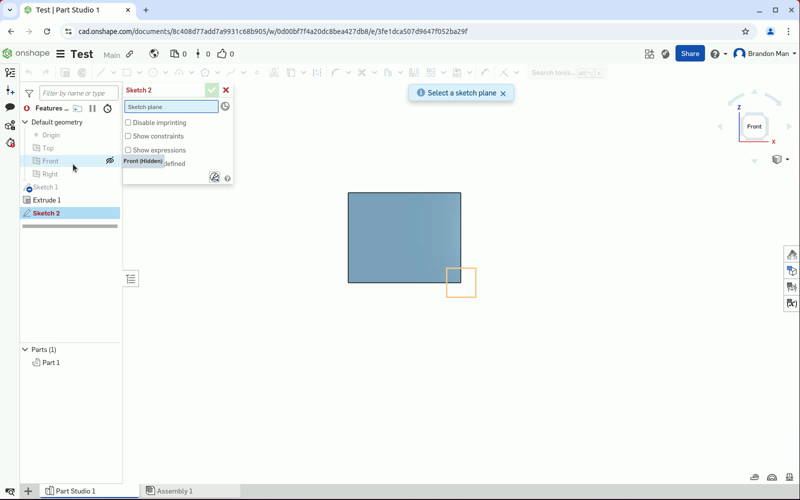
click(73, 163)
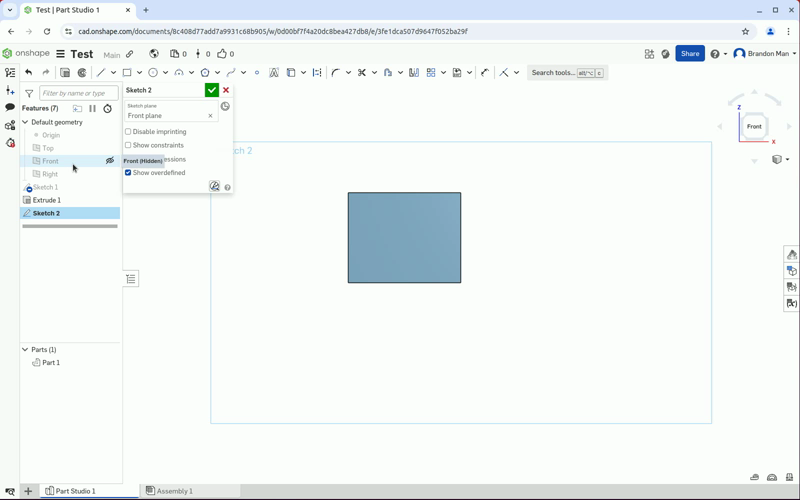
mouse_move(73, 352)
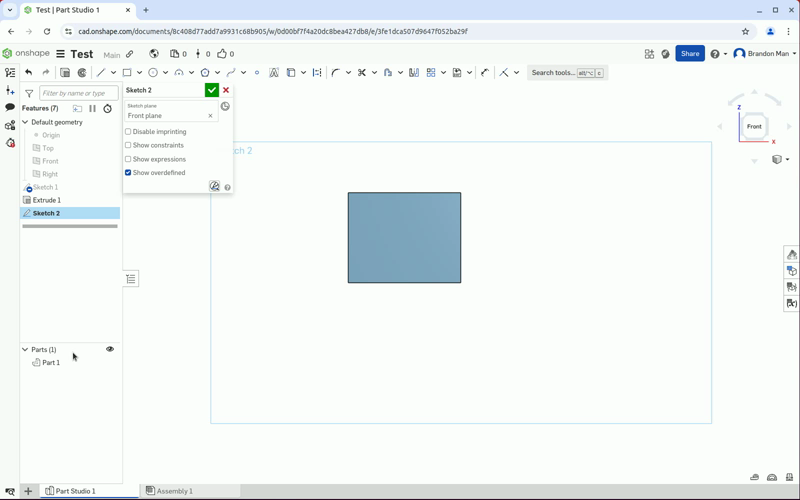
key(y)
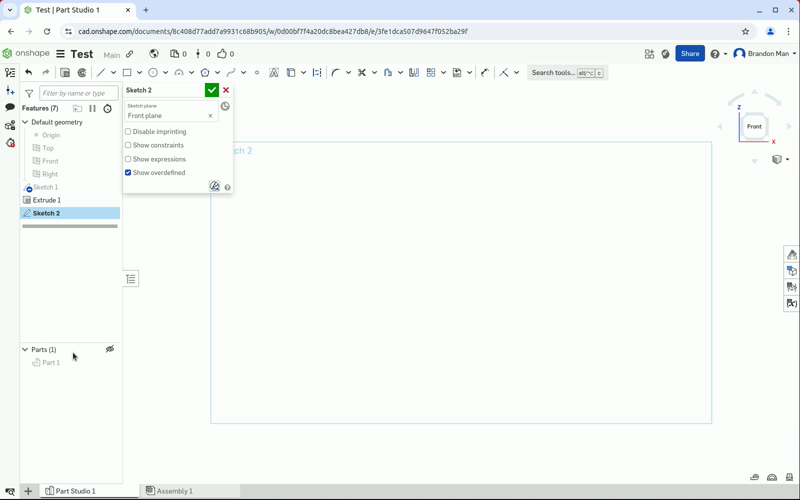
key(l)
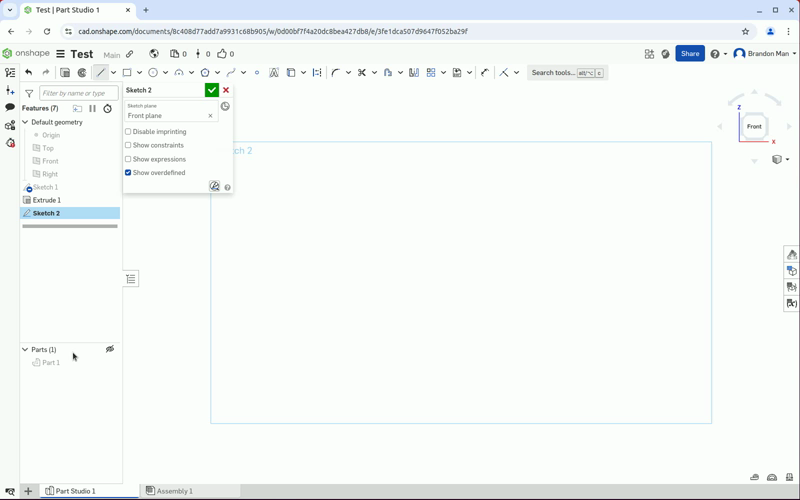
key_down(shift)
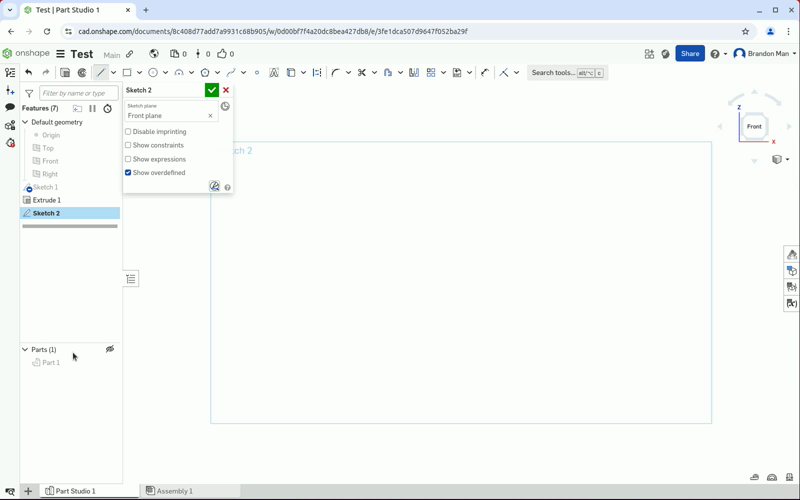
mouse_move(457, 282)
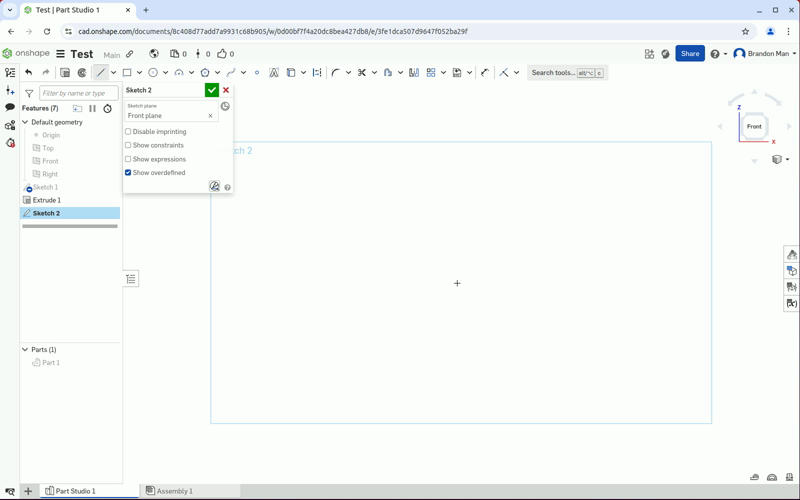
click(457, 282)
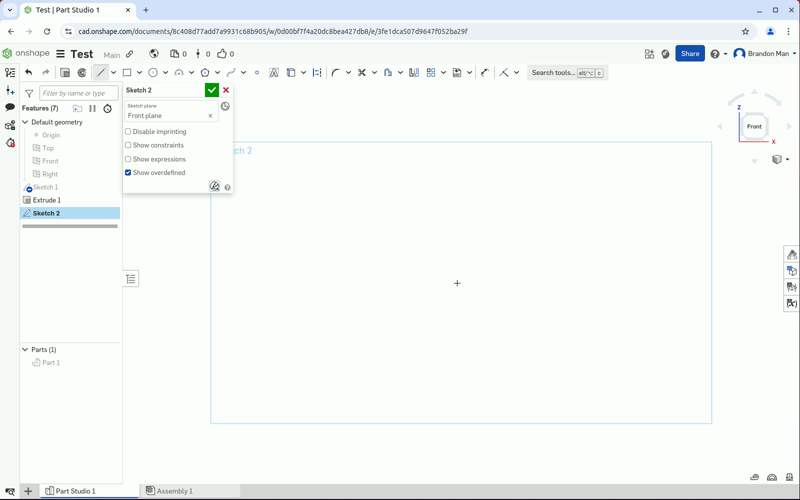
key_up(shift)
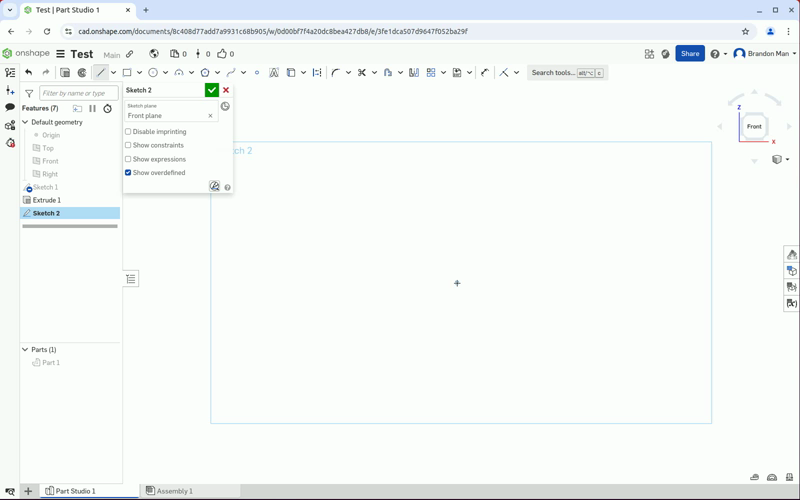
key_down(shift)
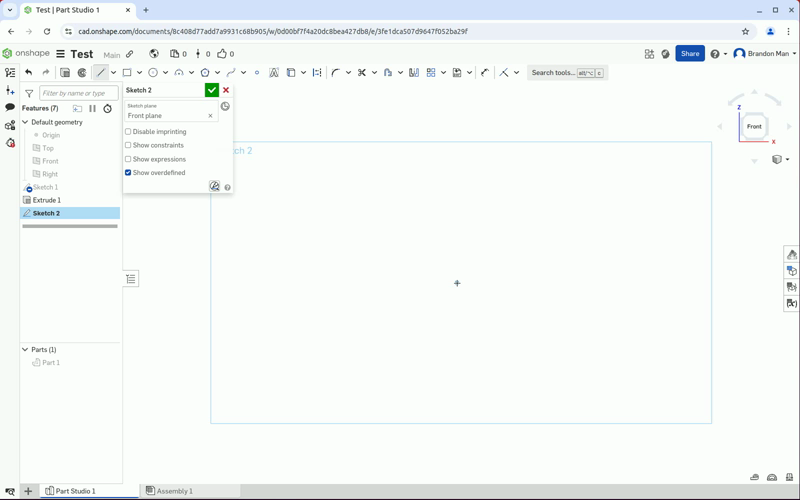
mouse_move(487, 282)
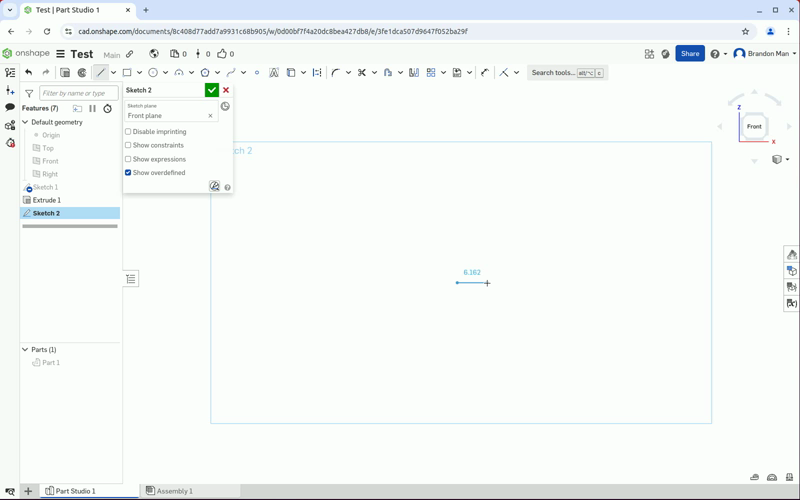
mouse_move(461, 282)
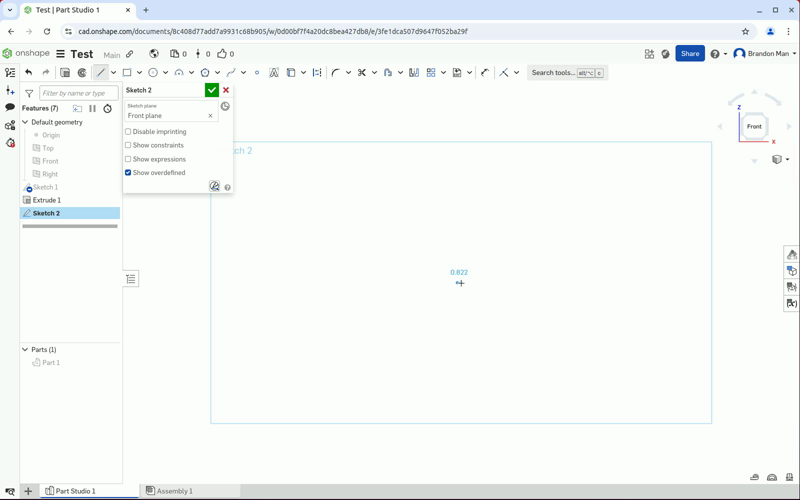
scroll(6)
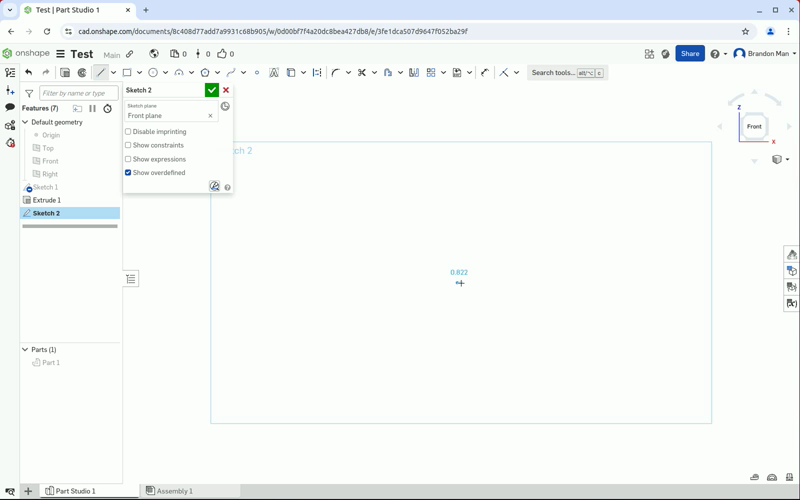
scroll(6)
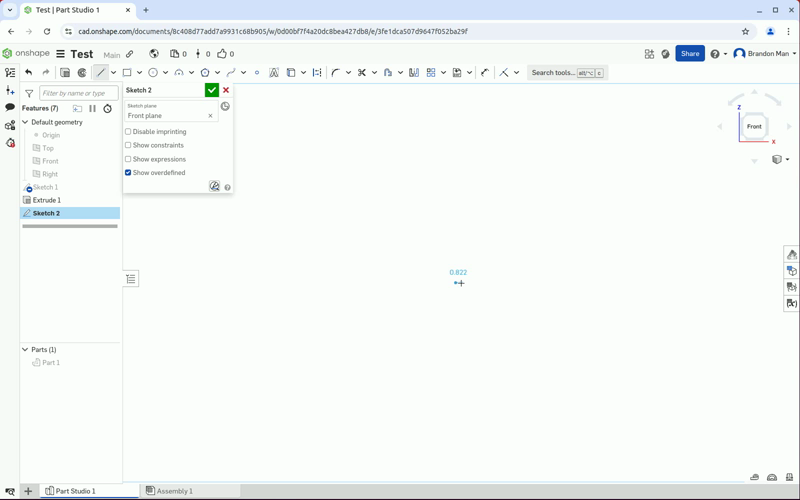
scroll(6)
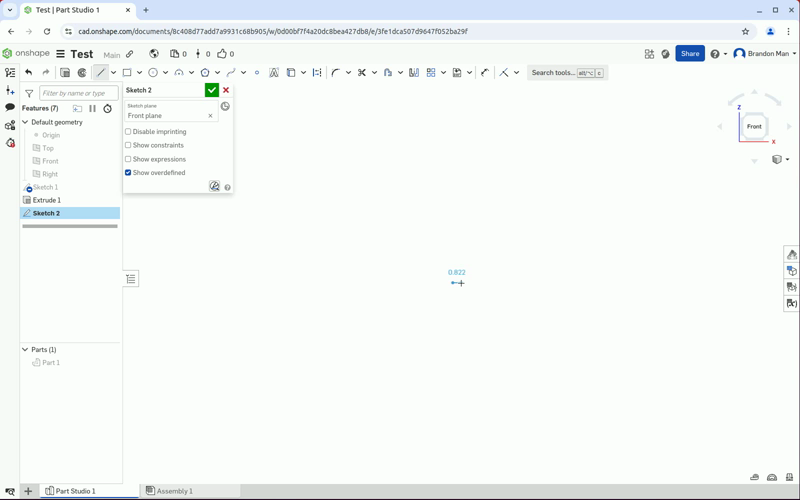
scroll(6)
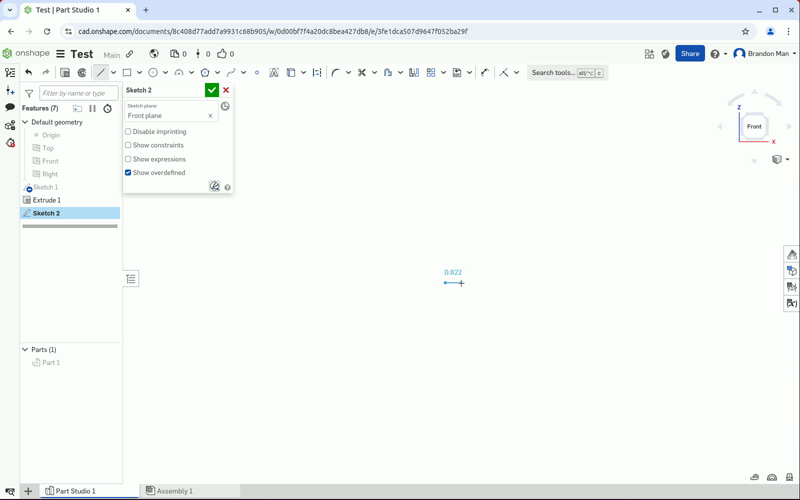
scroll(6)
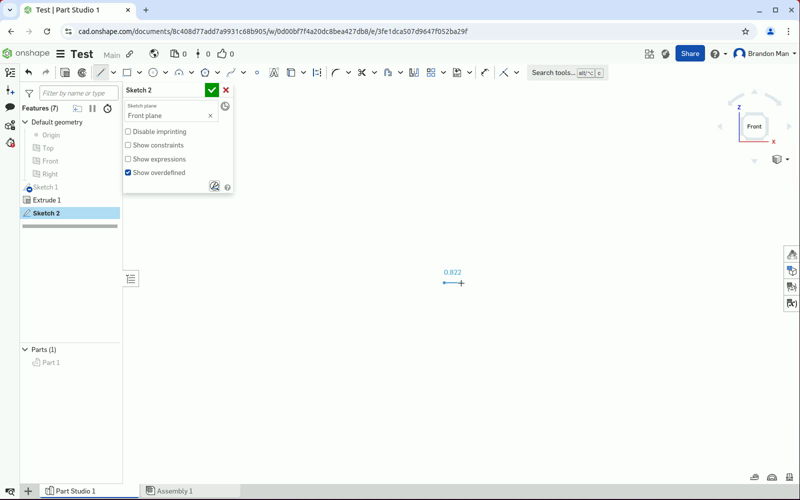
scroll(6)
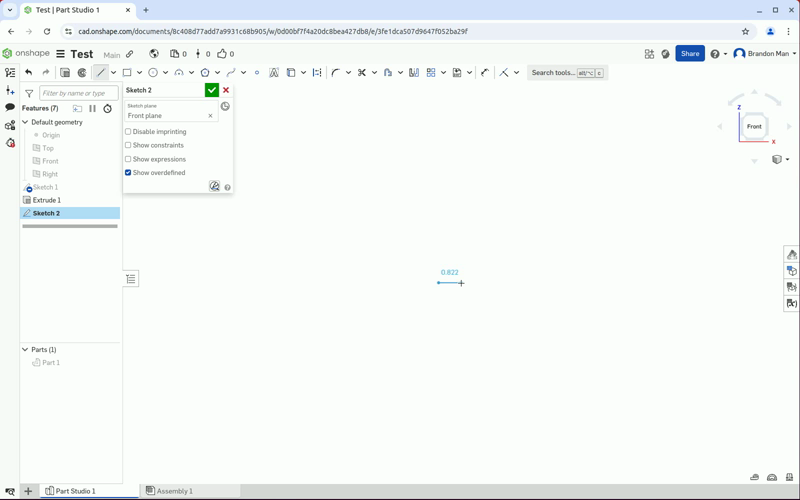
scroll(6)
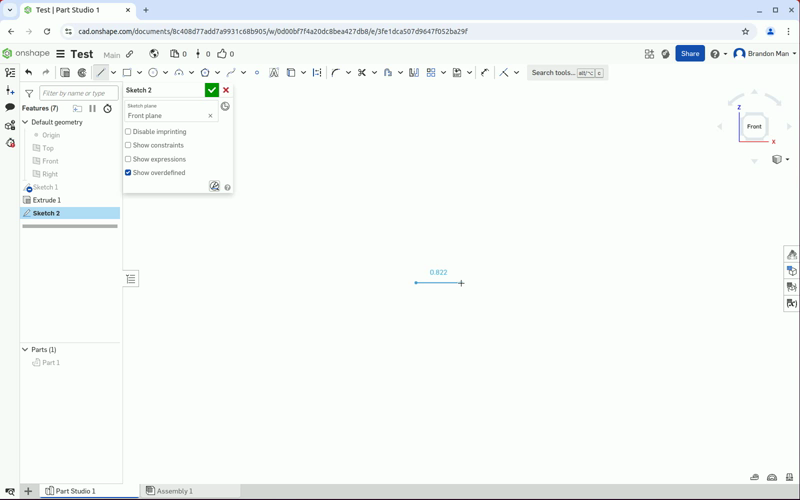
click(461, 282)
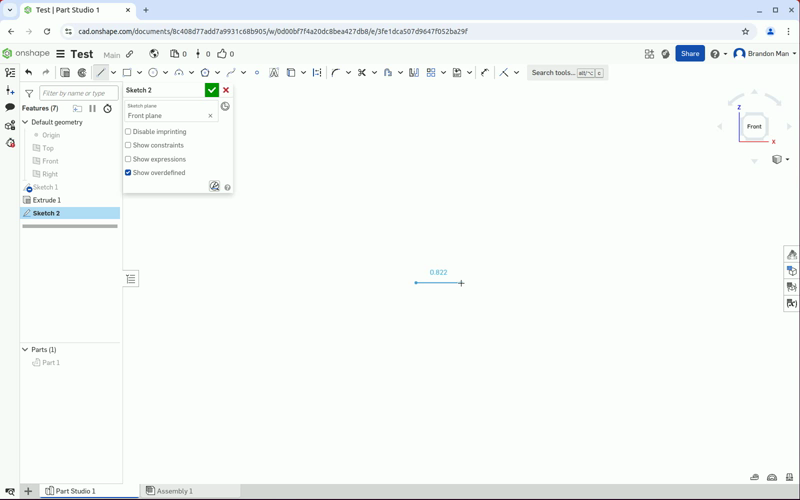
scroll(-6)
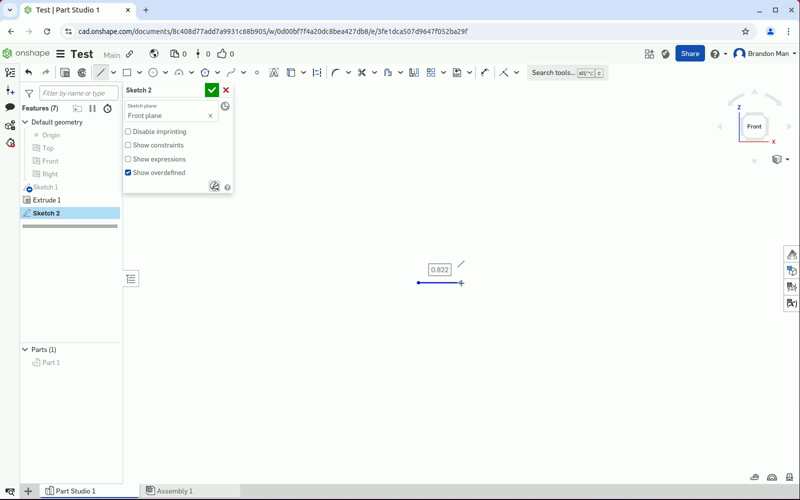
scroll(-6)
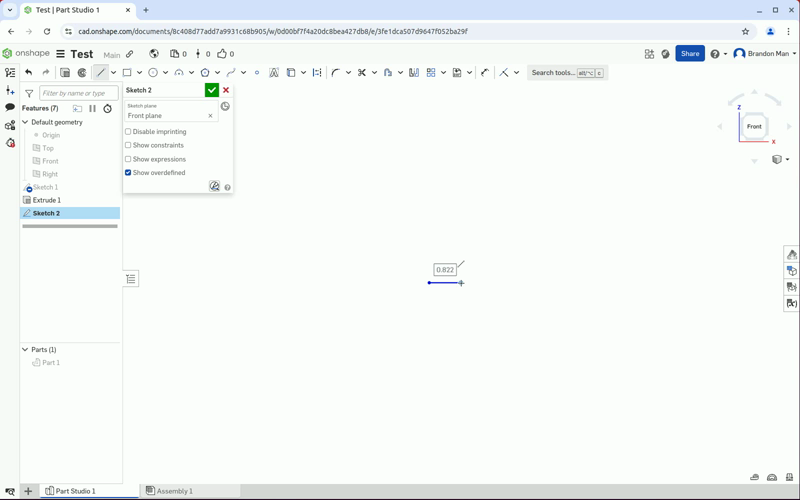
scroll(-6)
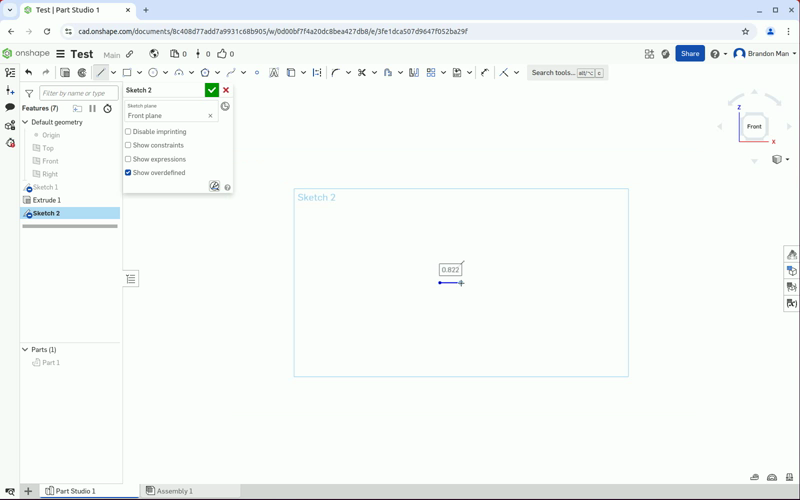
scroll(-6)
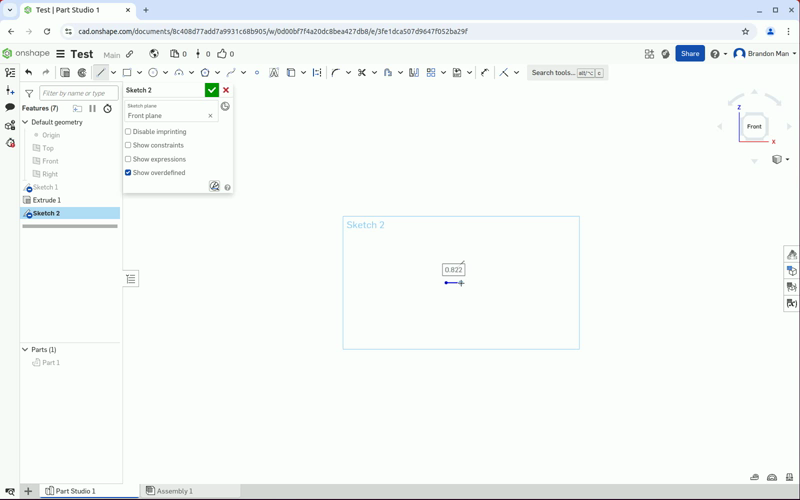
scroll(-6)
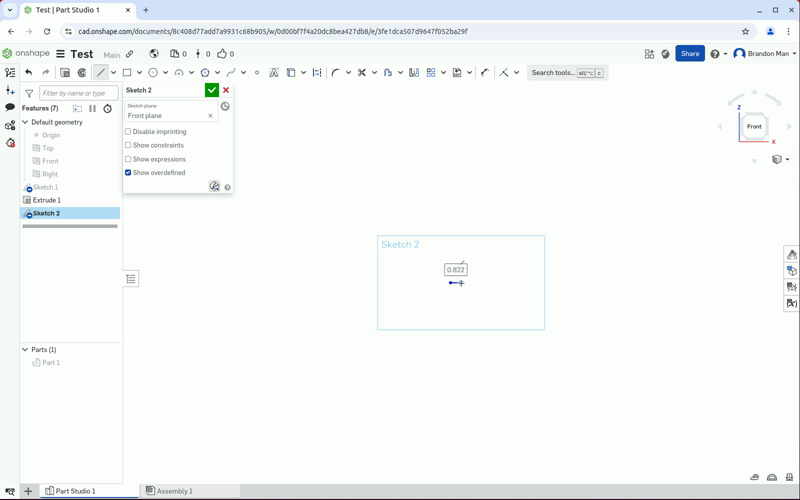
scroll(-6)
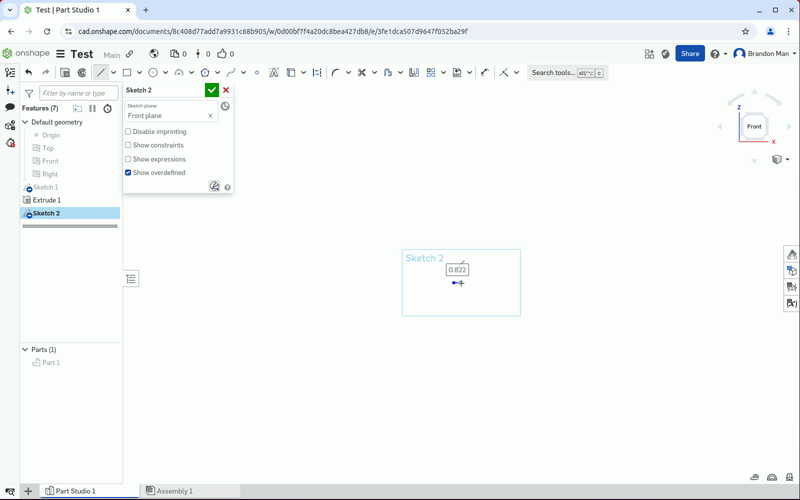
scroll(-6)
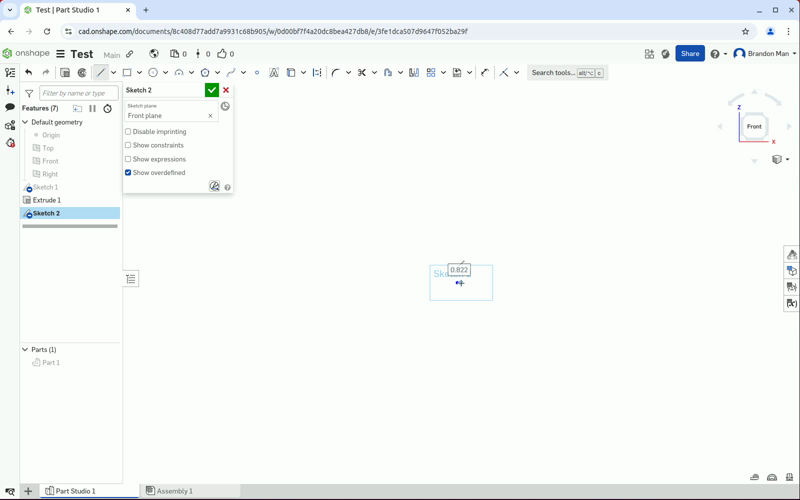
key_up(shift)
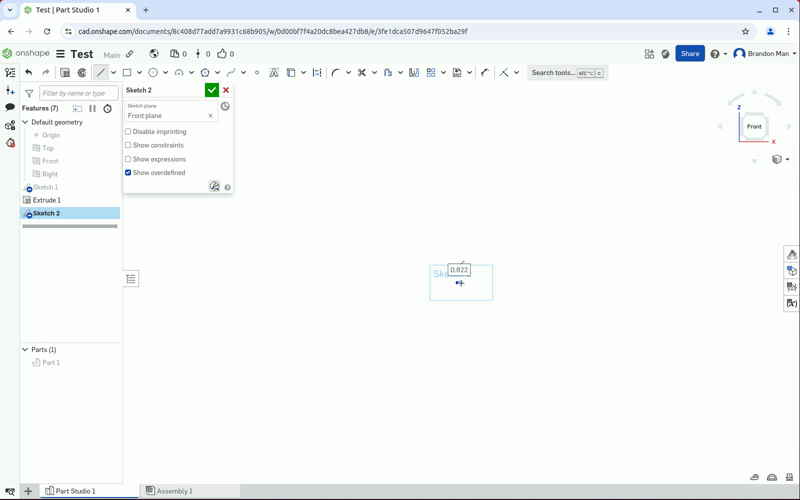
key_down(shift)
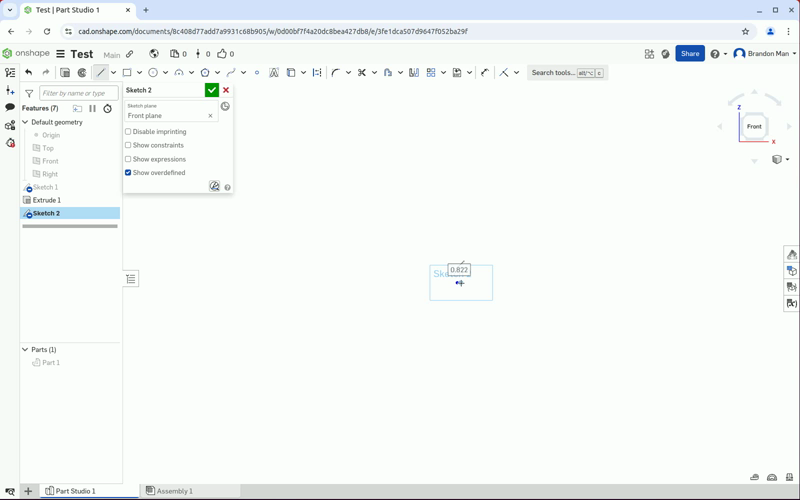
mouse_move(491, 282)
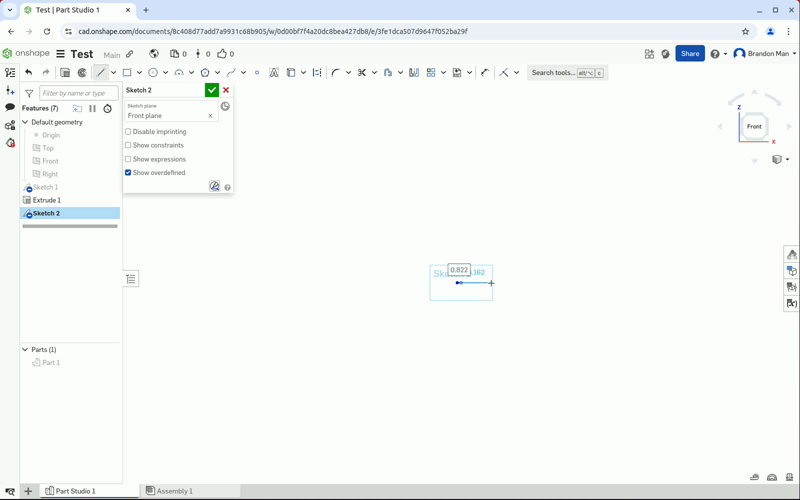
mouse_move(461, 274)
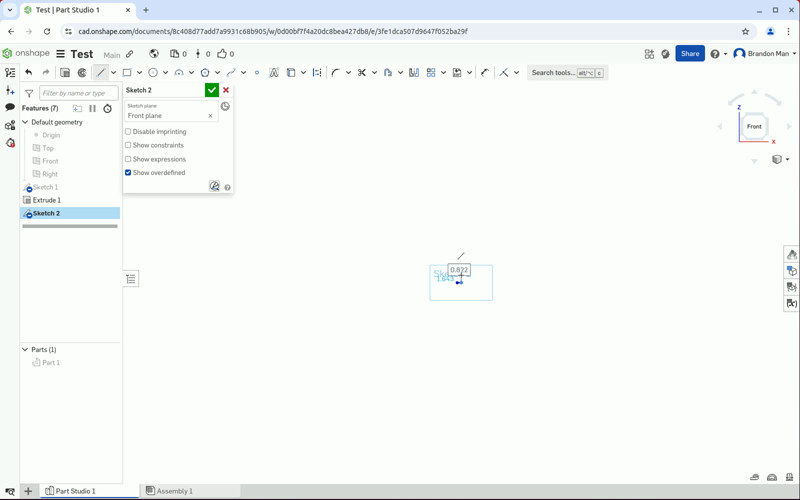
click(461, 274)
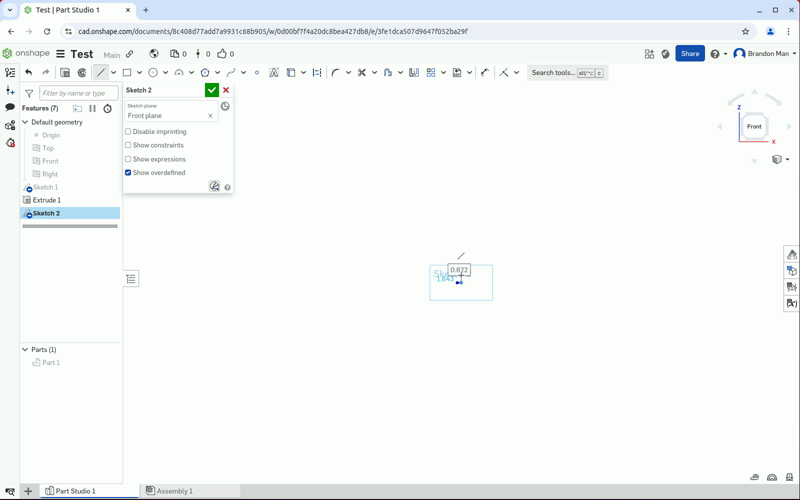
key_up(shift)
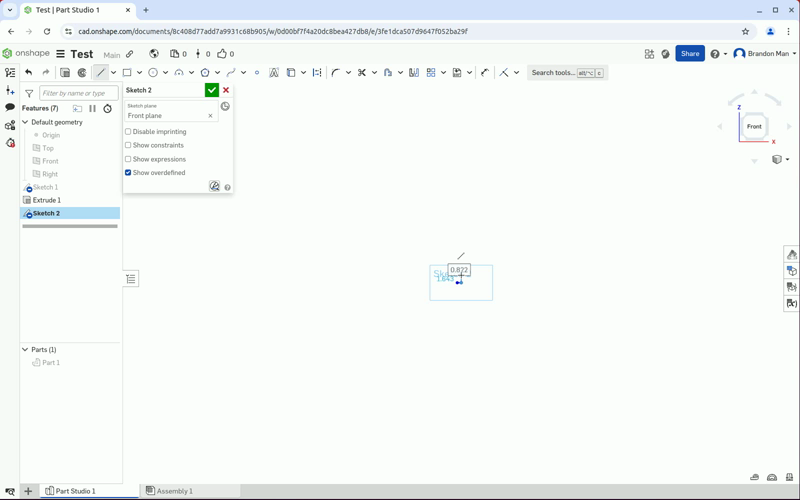
key_down(shift)
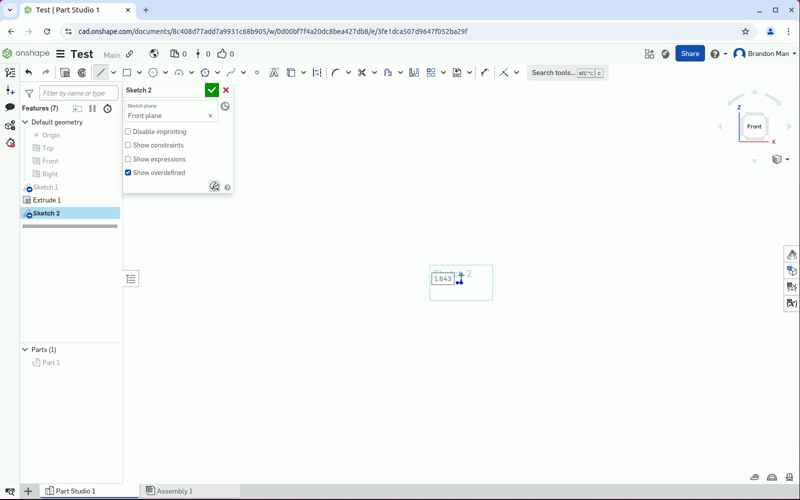
mouse_move(491, 274)
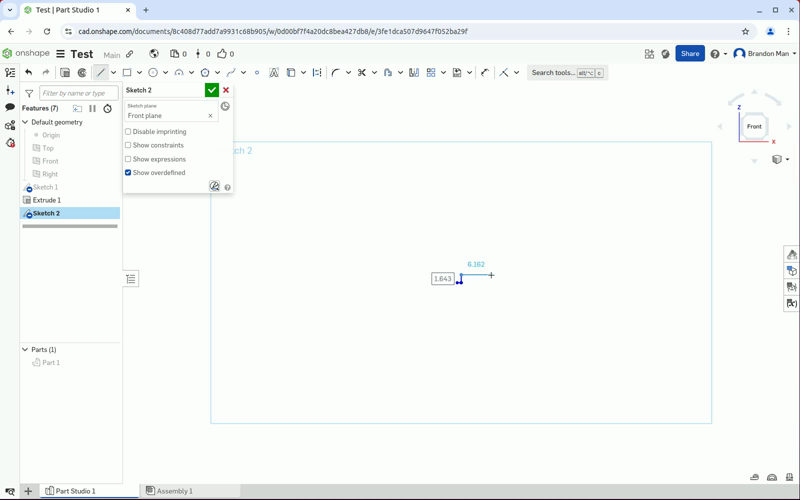
mouse_move(457, 274)
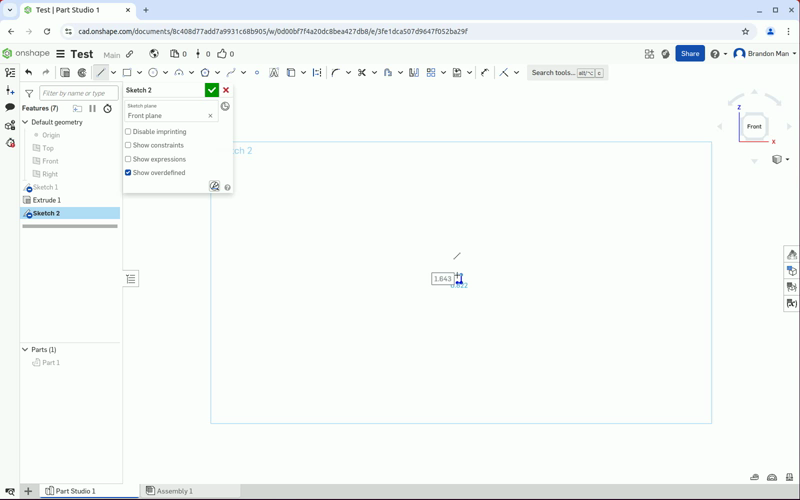
scroll(6)
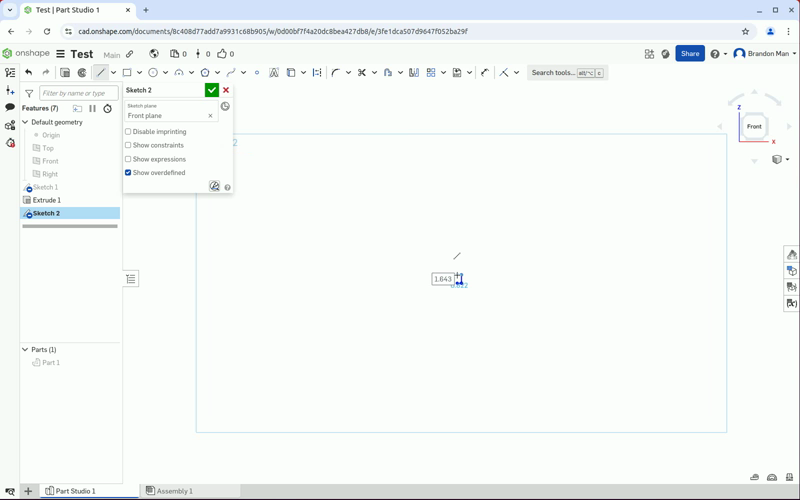
scroll(6)
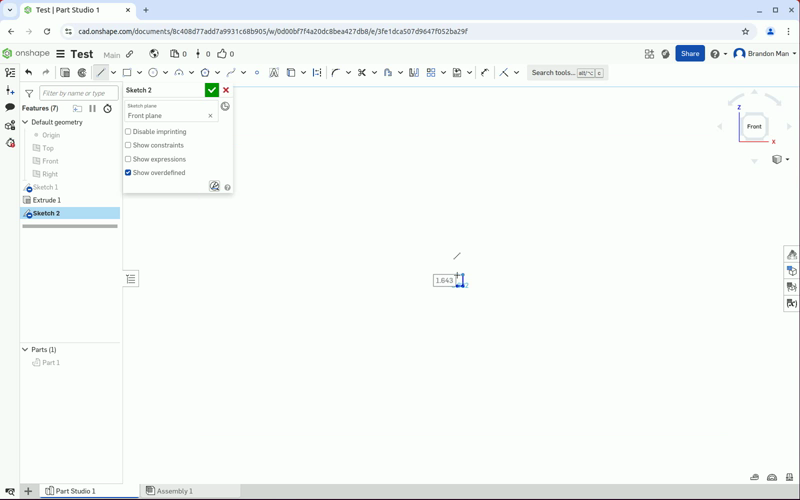
scroll(6)
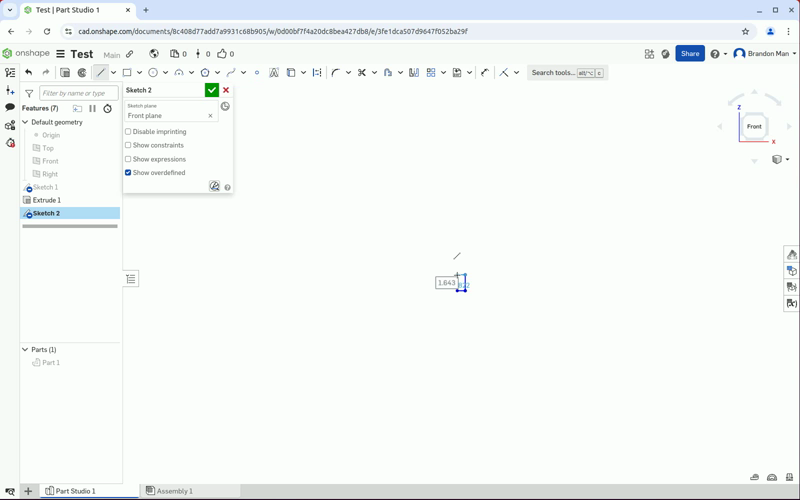
scroll(6)
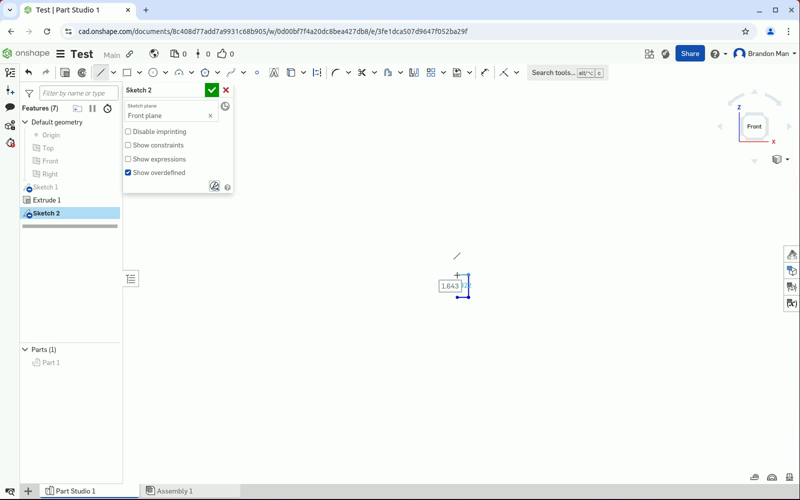
scroll(6)
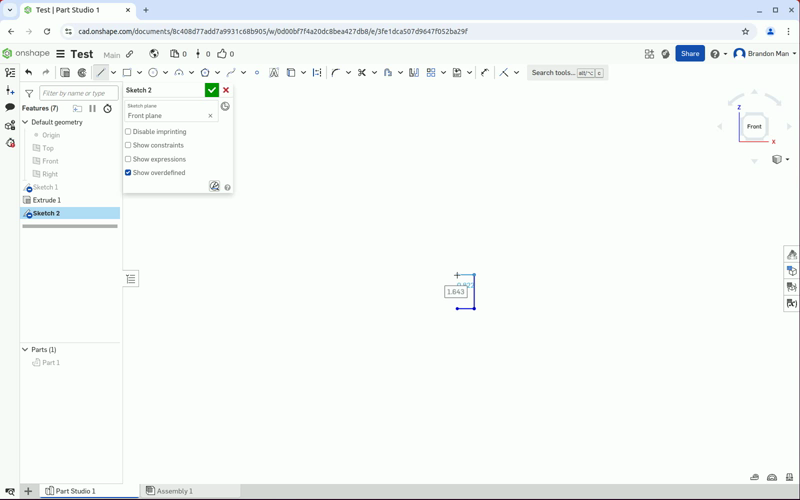
scroll(6)
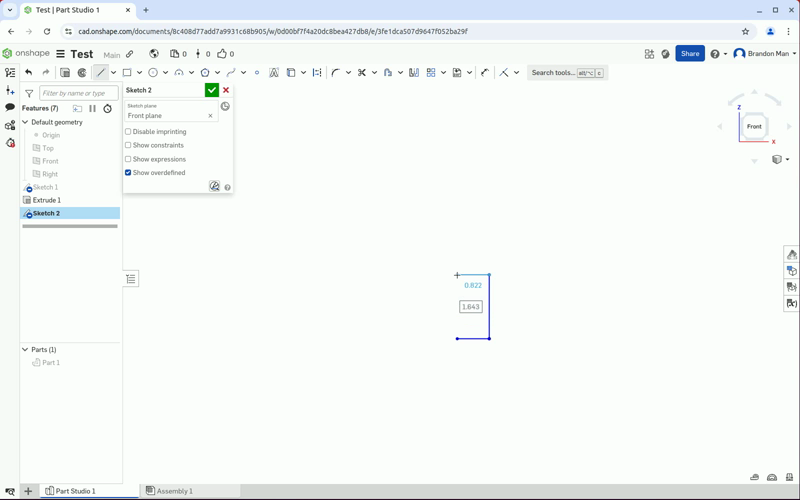
scroll(6)
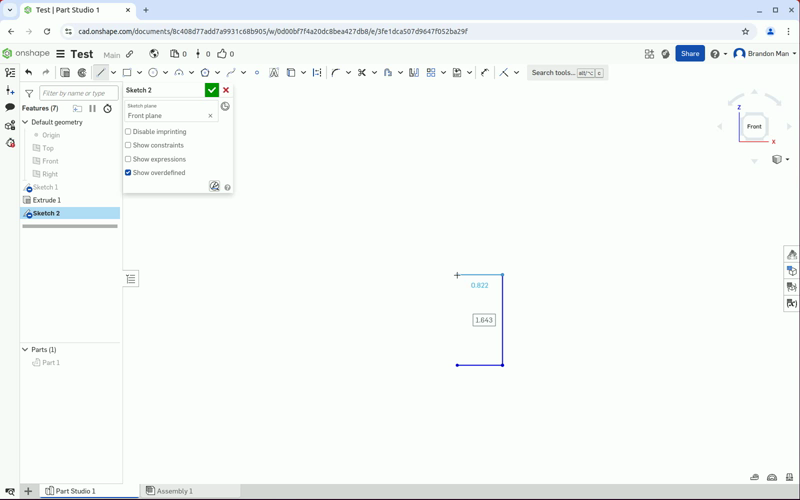
click(457, 274)
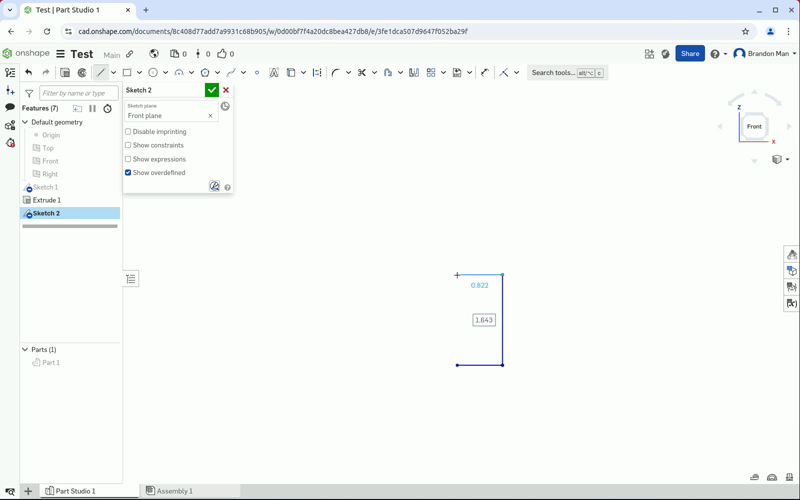
scroll(-6)
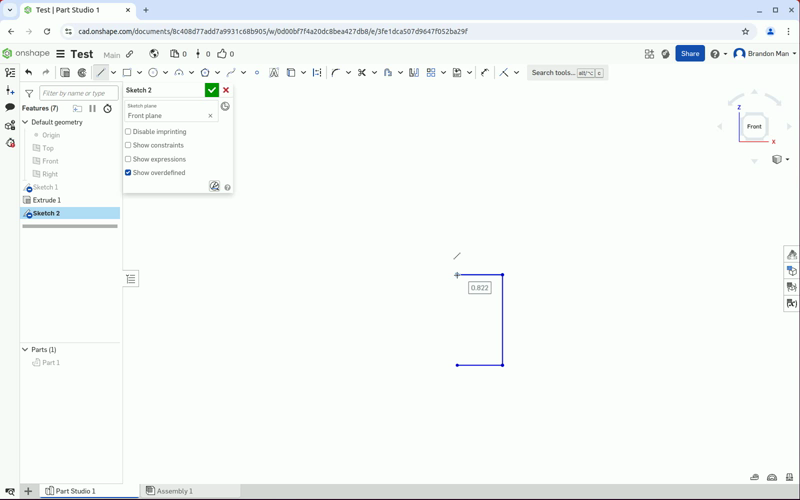
scroll(-6)
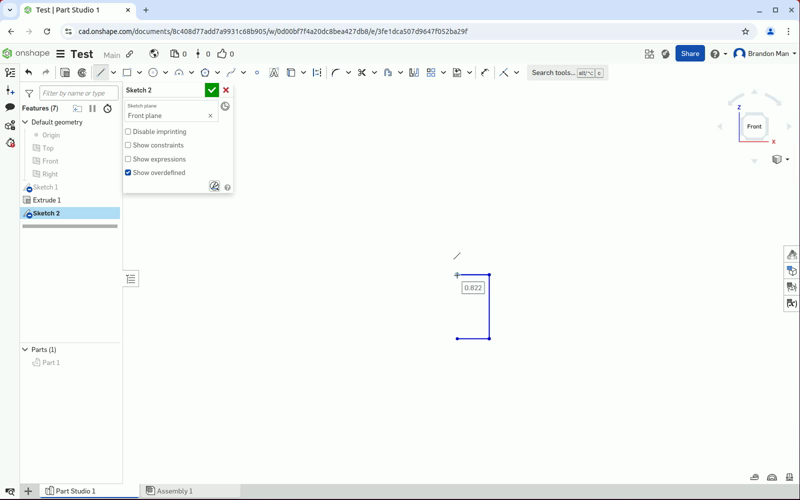
scroll(-6)
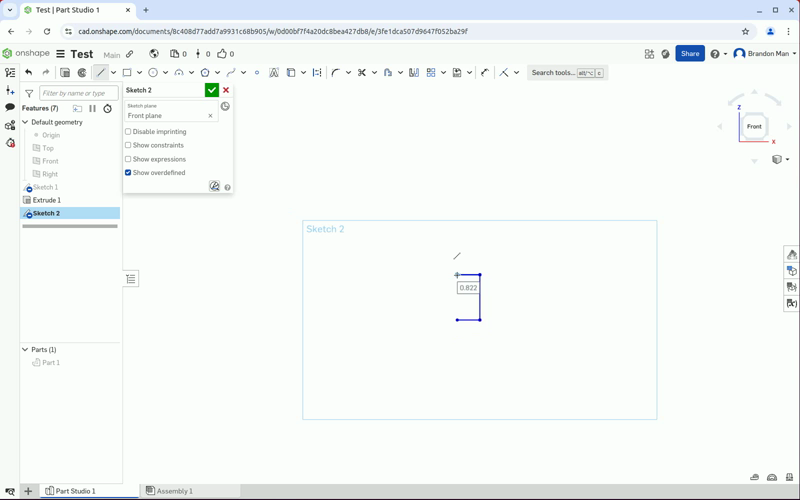
scroll(-6)
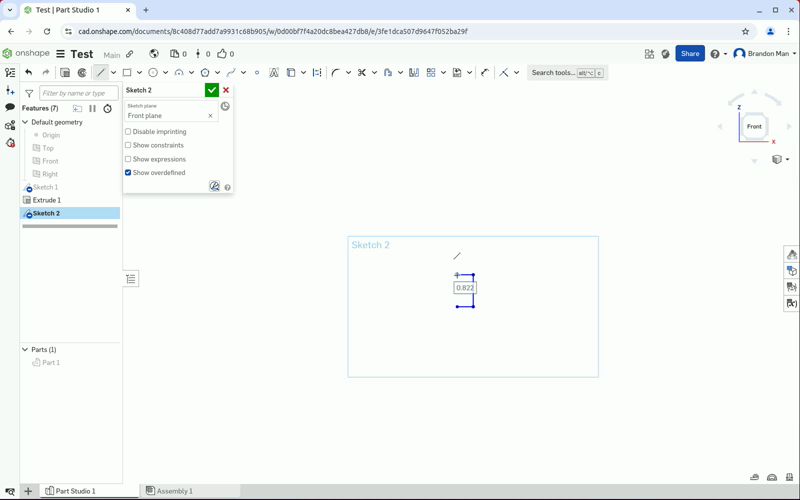
scroll(-6)
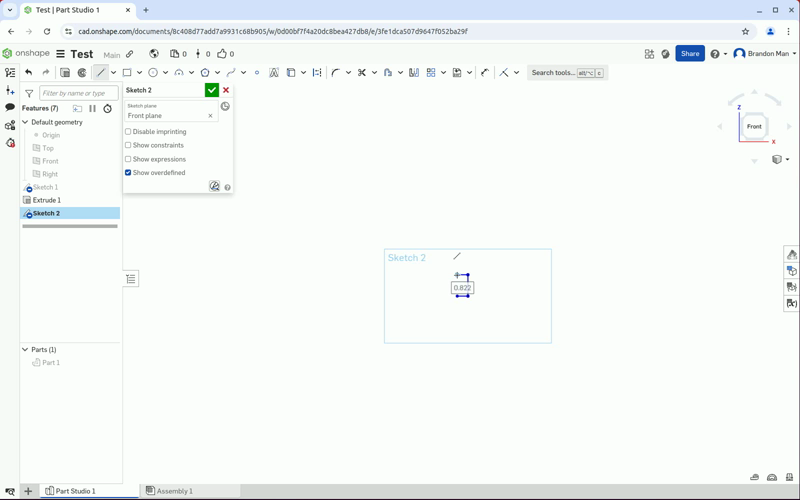
scroll(-6)
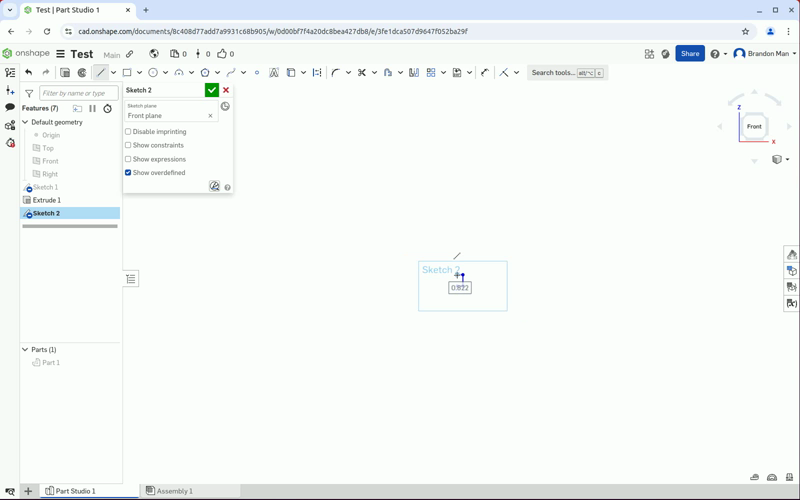
scroll(-6)
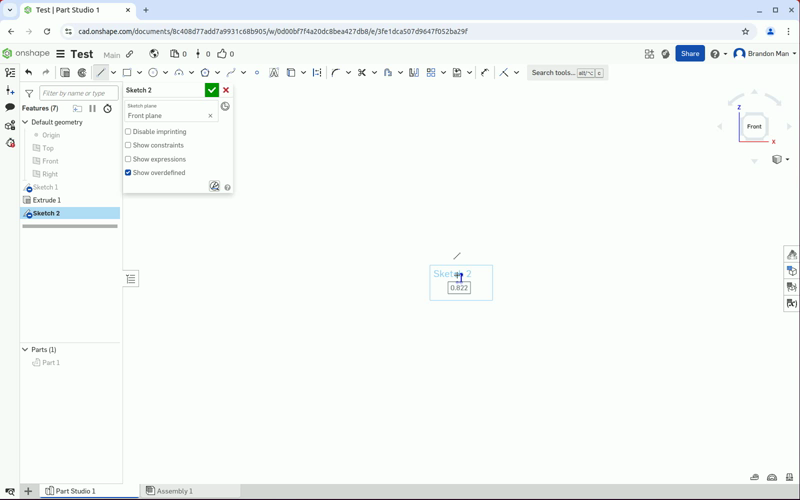
key_up(shift)
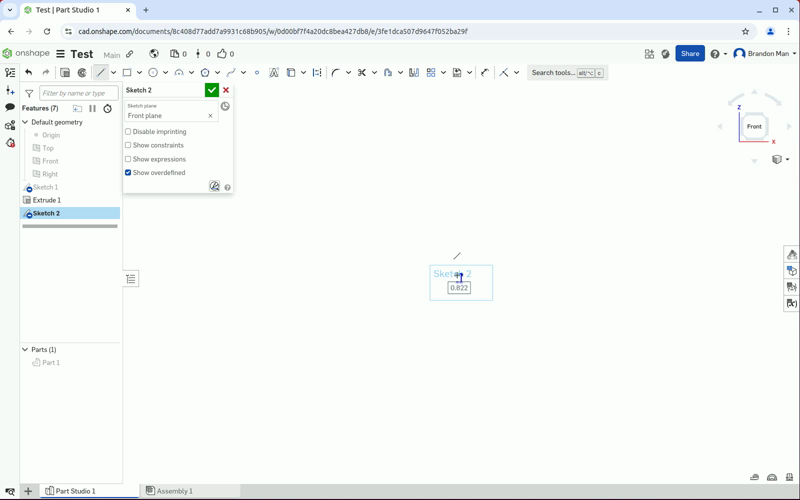
mouse_move(487, 274)
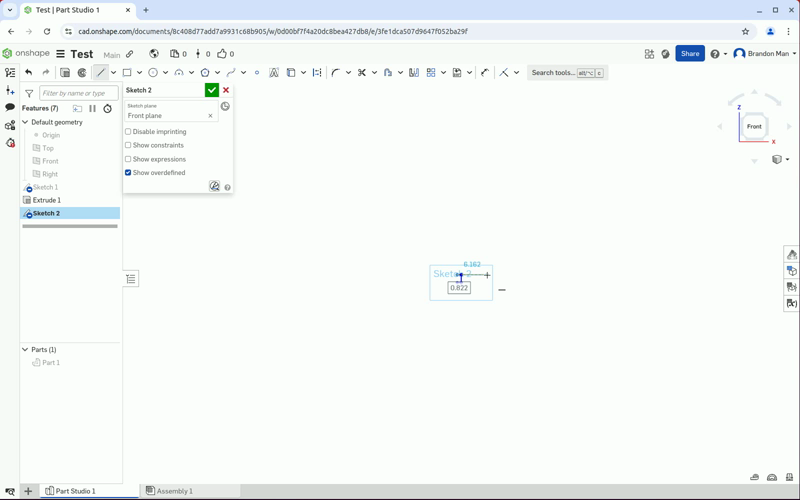
key_down(shift)
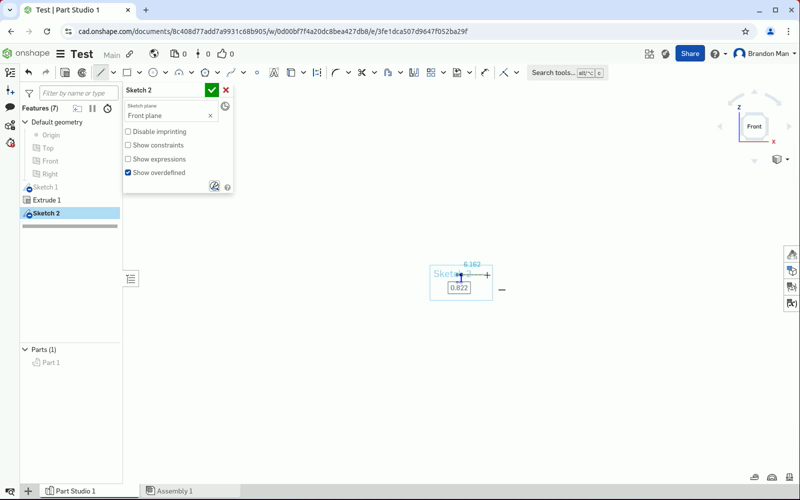
mouse_move(457, 282)
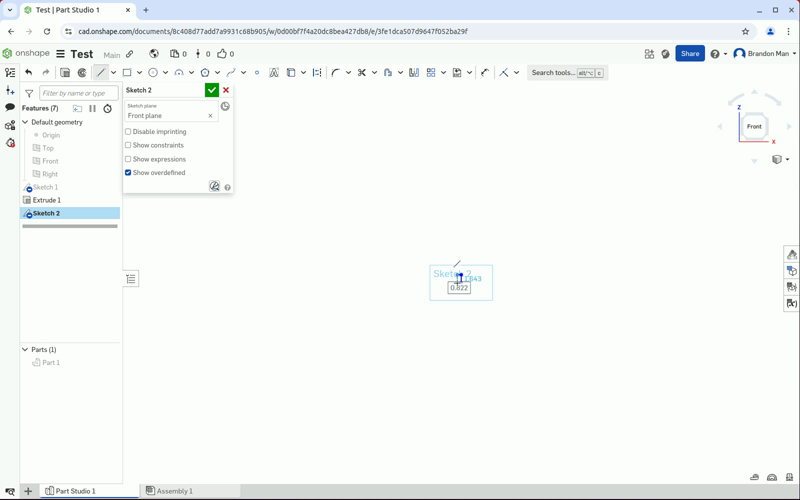
scroll(6)
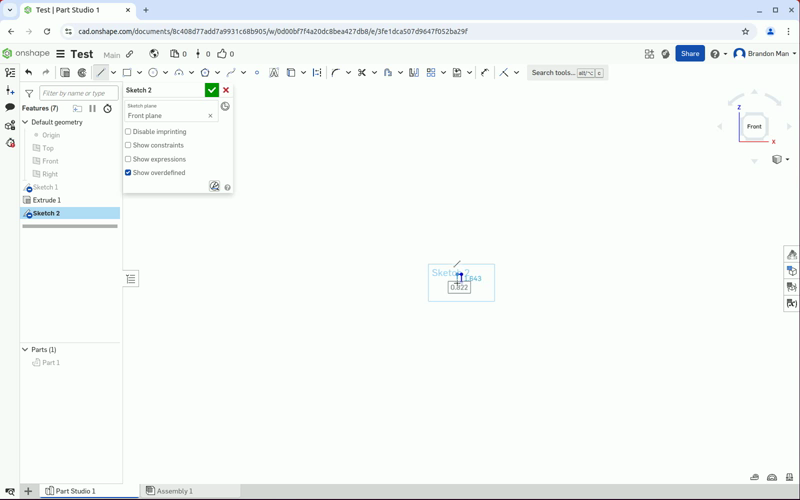
scroll(6)
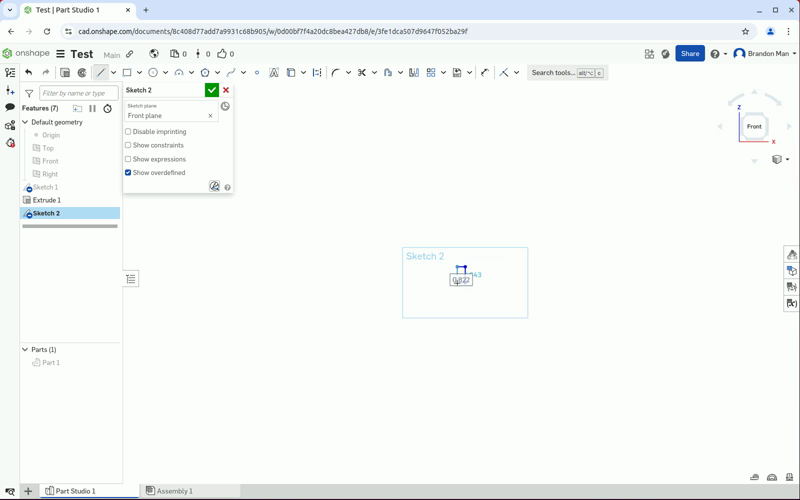
scroll(6)
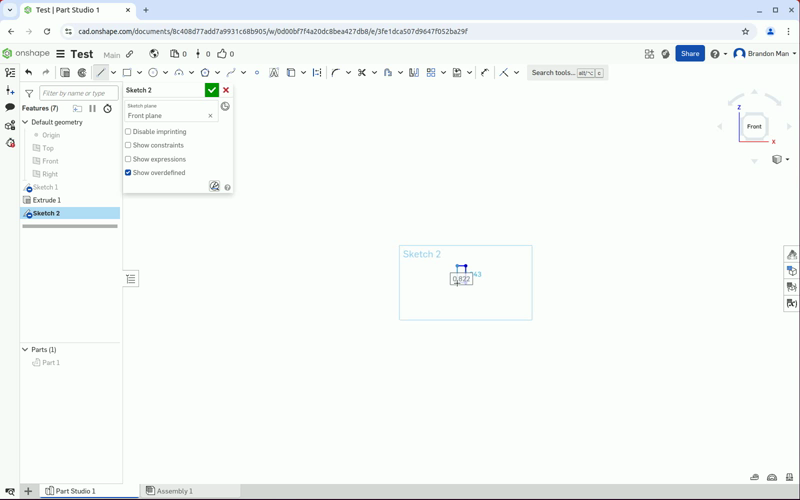
scroll(6)
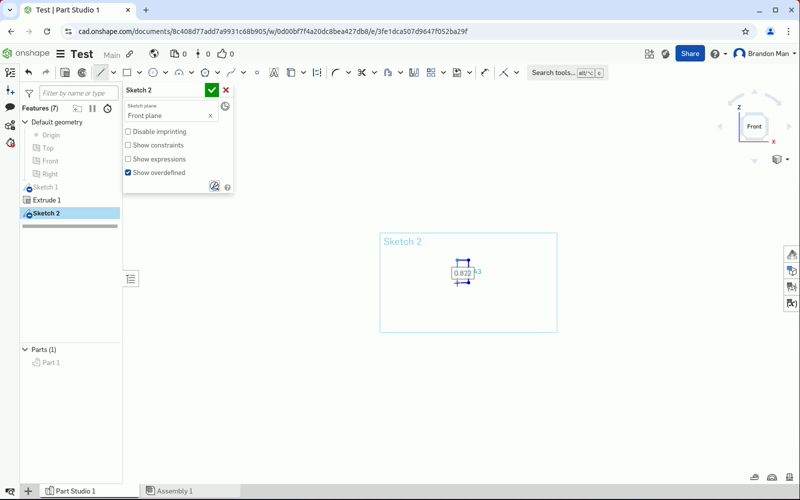
scroll(6)
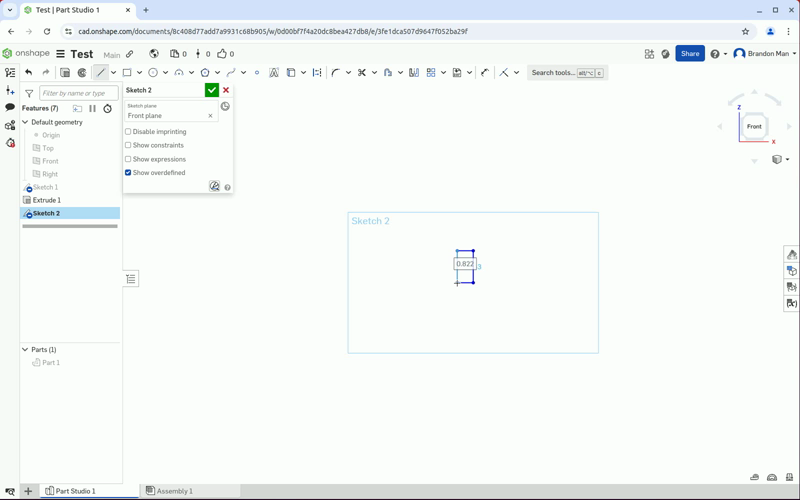
scroll(6)
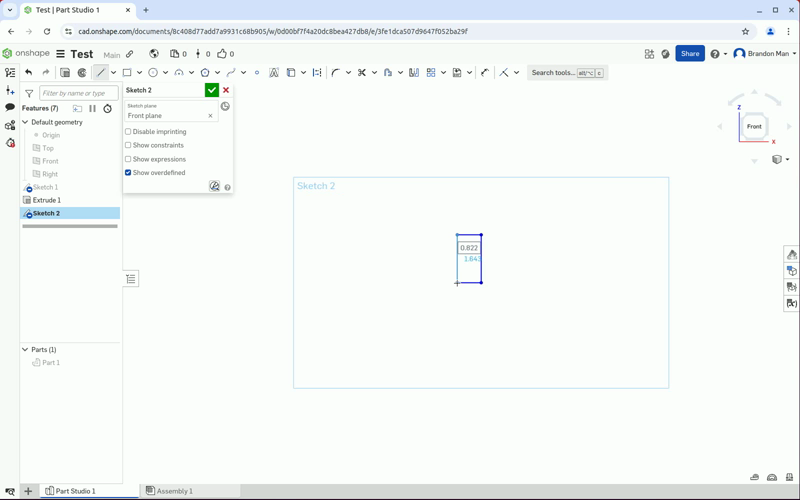
scroll(6)
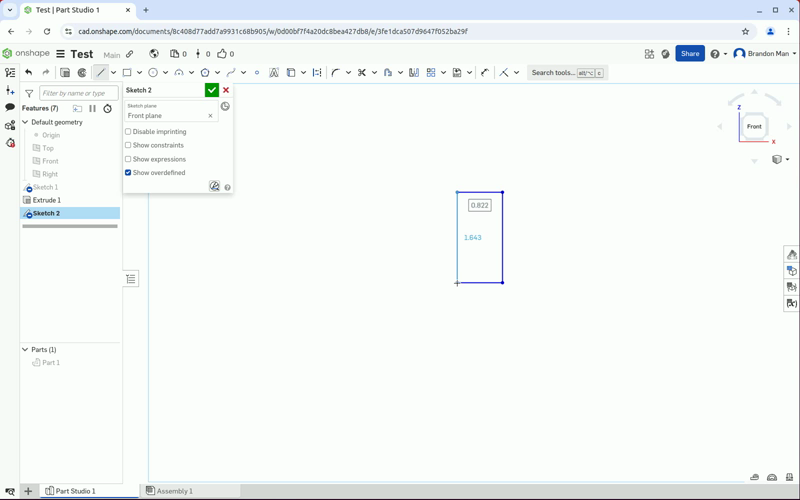
key_up(shift)
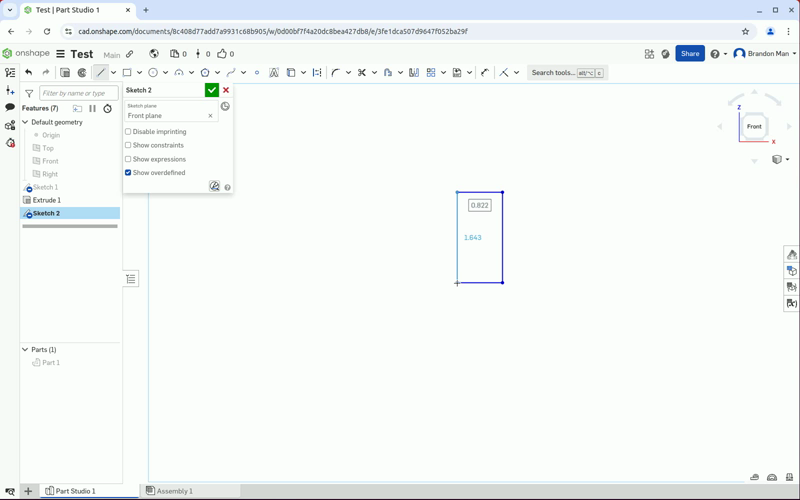
click(457, 282)
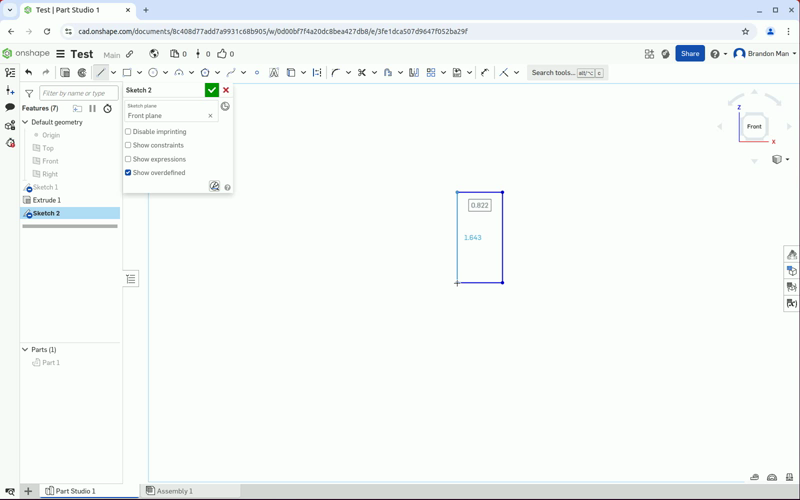
scroll(-6)
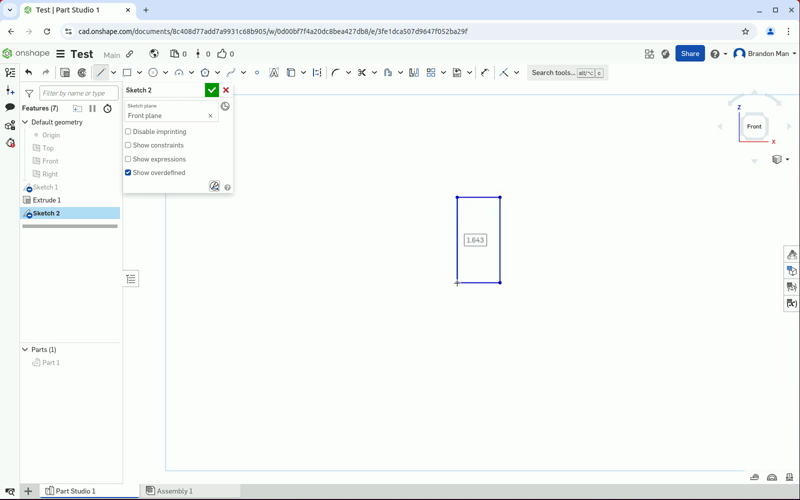
scroll(-6)
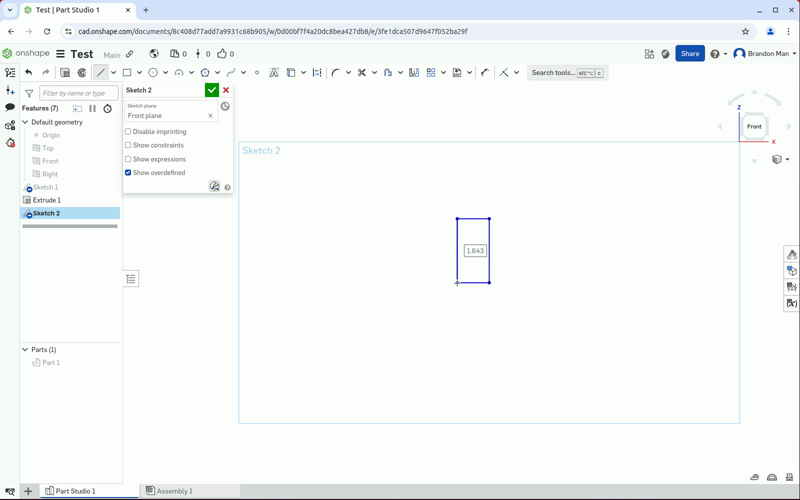
scroll(-6)
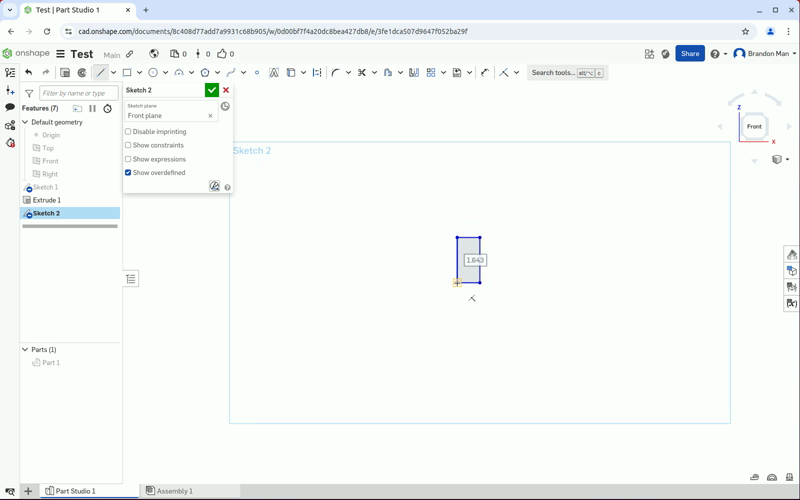
scroll(-6)
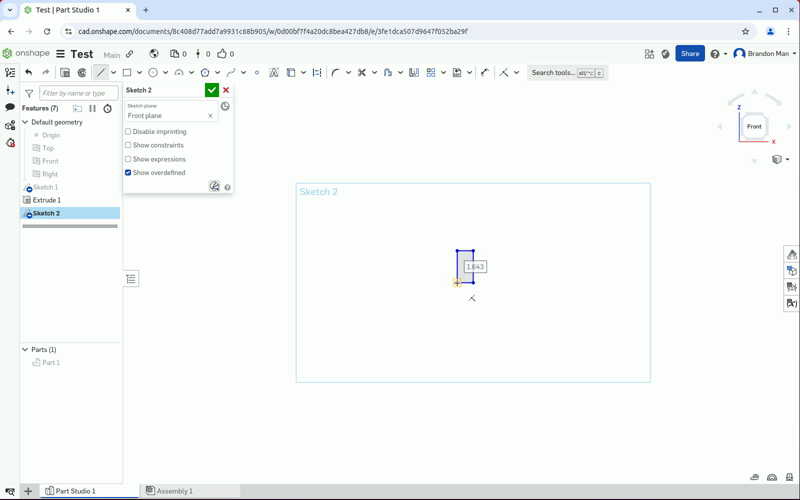
scroll(-6)
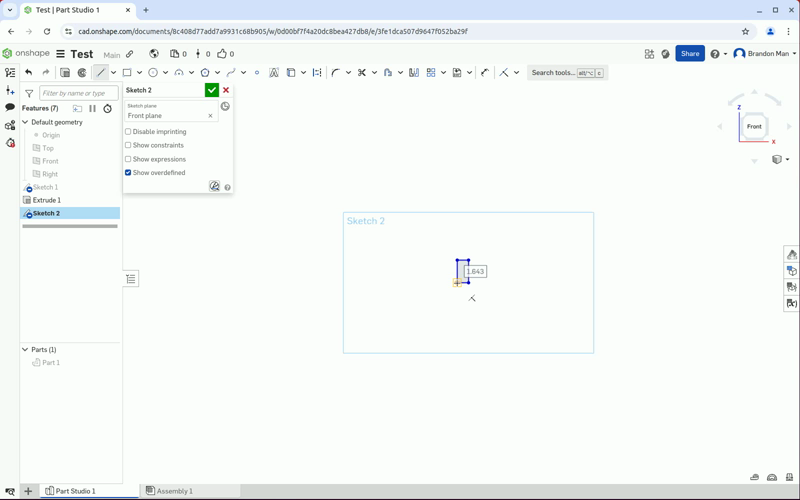
scroll(-6)
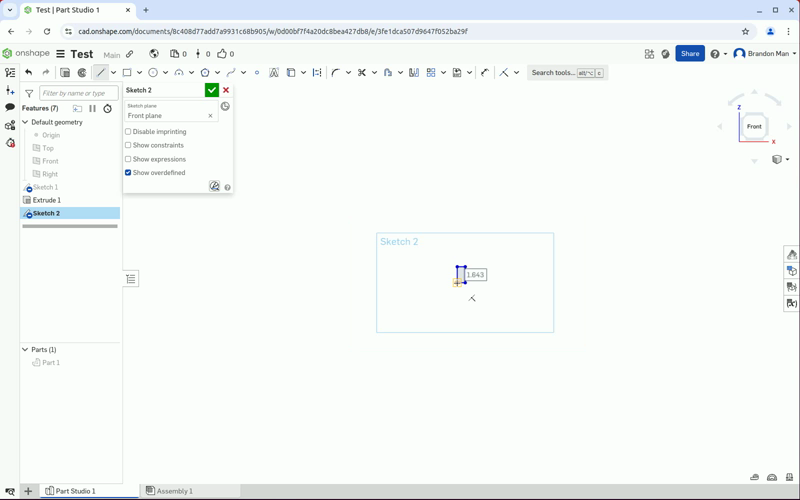
scroll(-6)
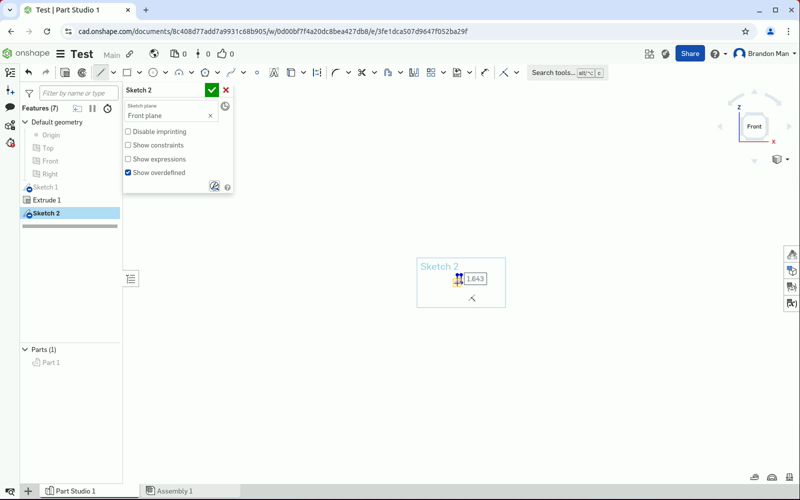
key(esc)
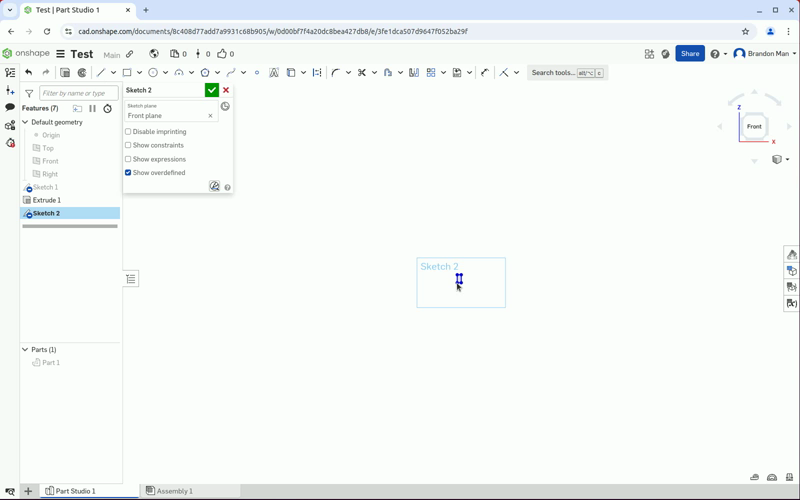
mouse_move(459, 275)
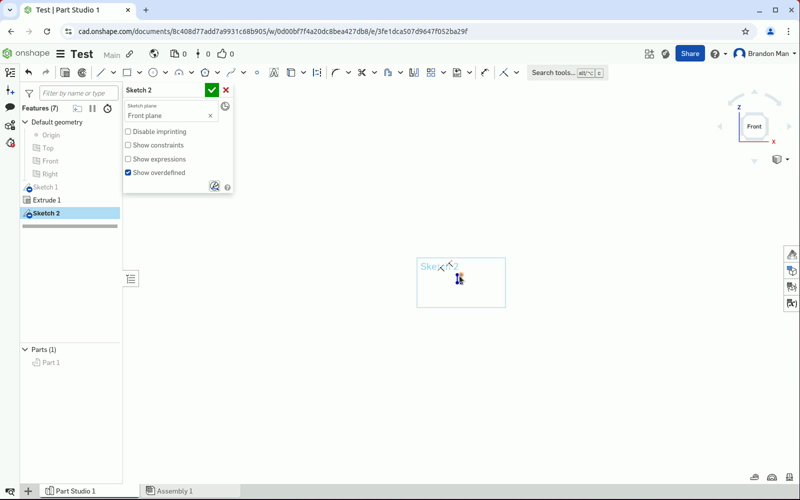
scroll(6)
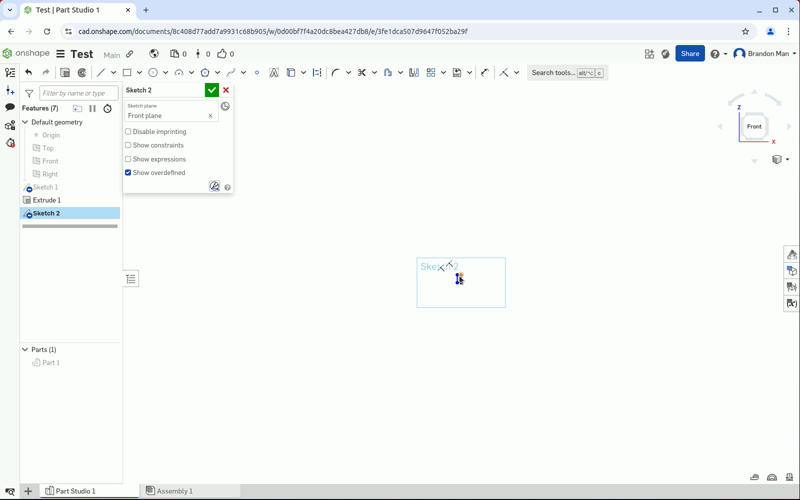
scroll(6)
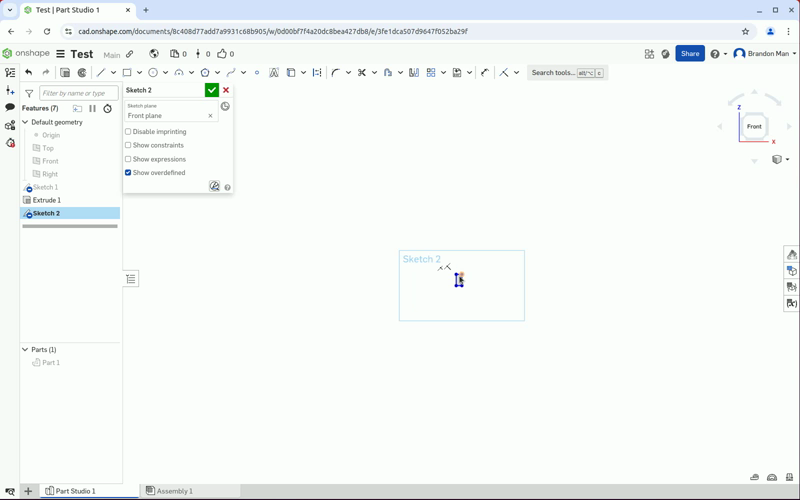
scroll(6)
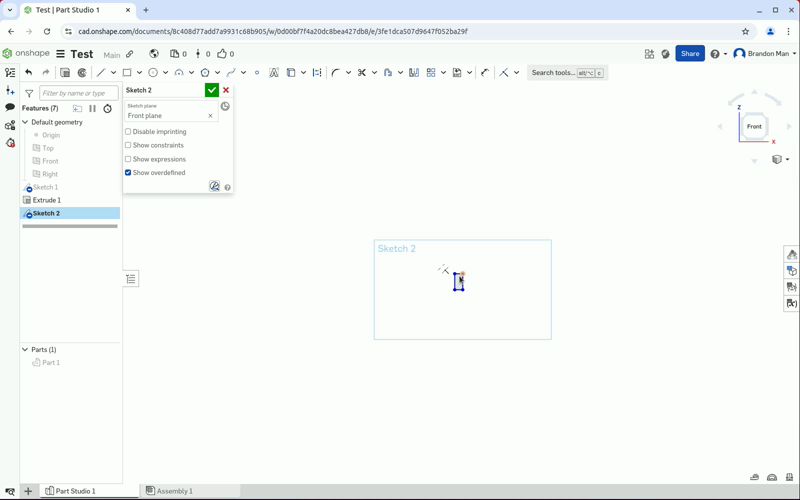
scroll(6)
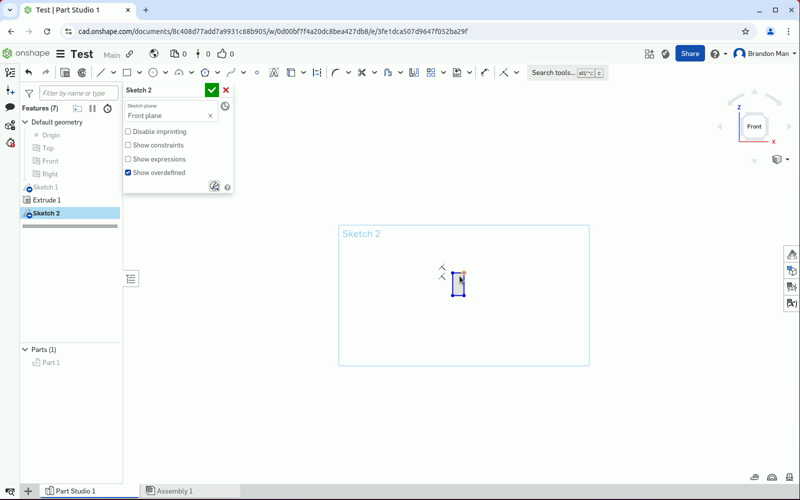
scroll(6)
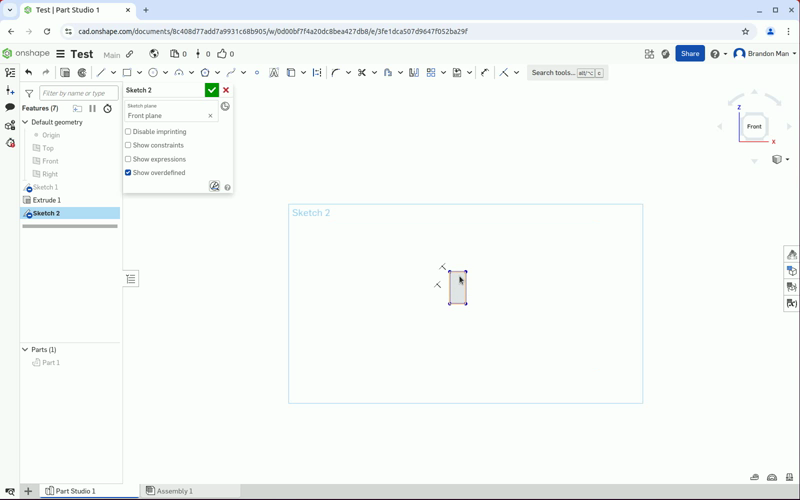
scroll(6)
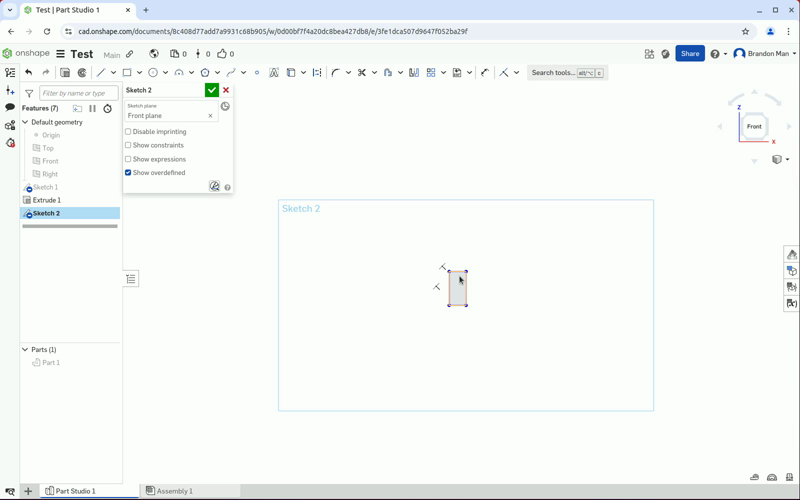
scroll(6)
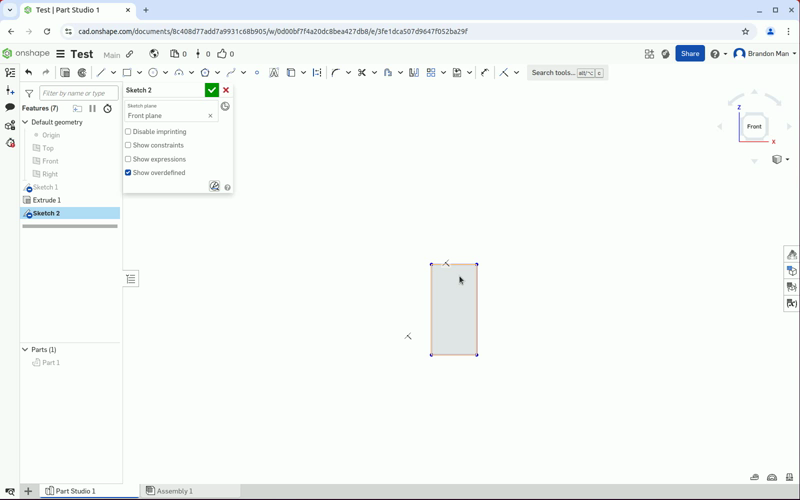
click(459, 275)
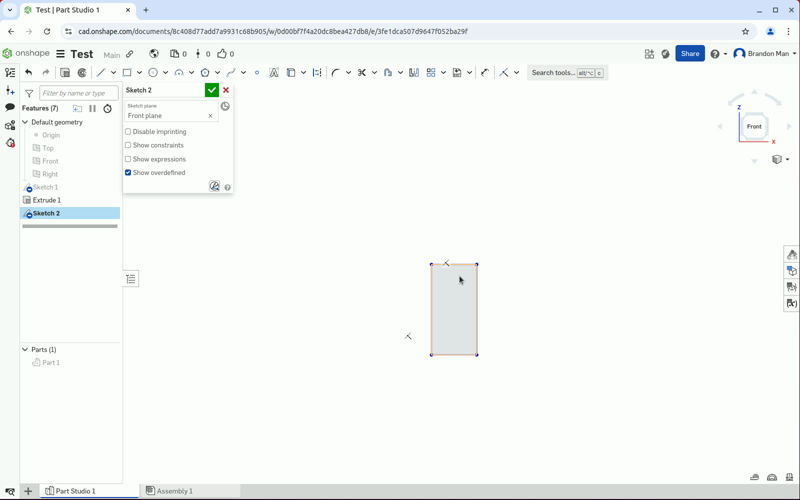
scroll(-6)
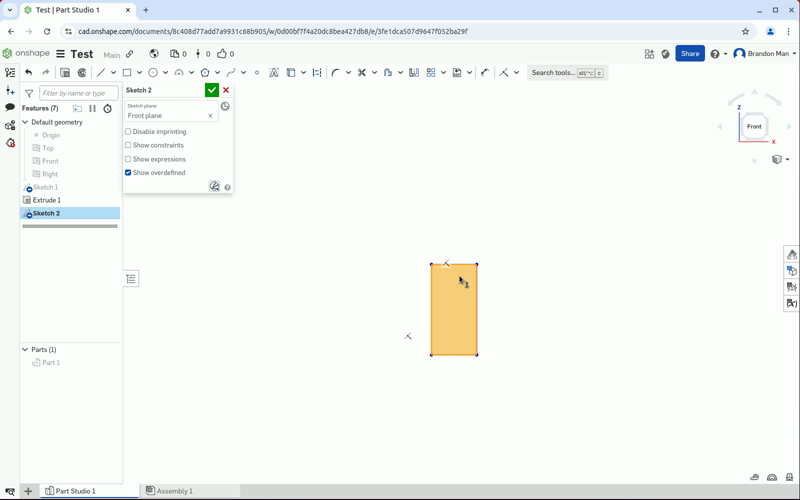
scroll(-6)
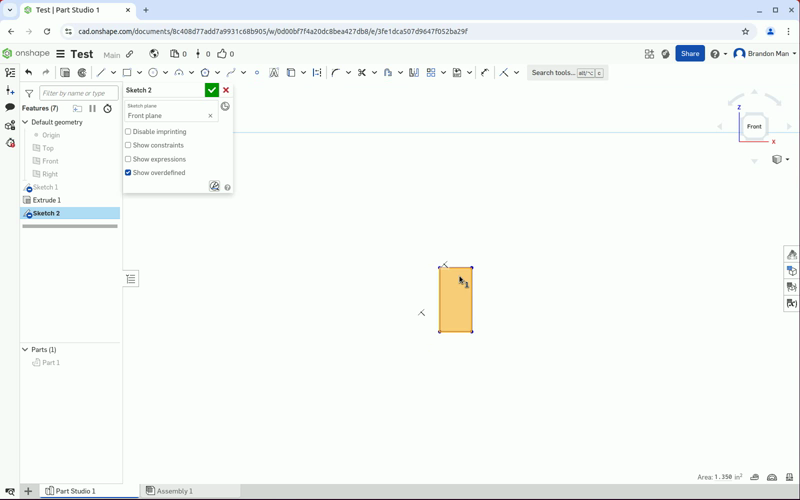
scroll(-6)
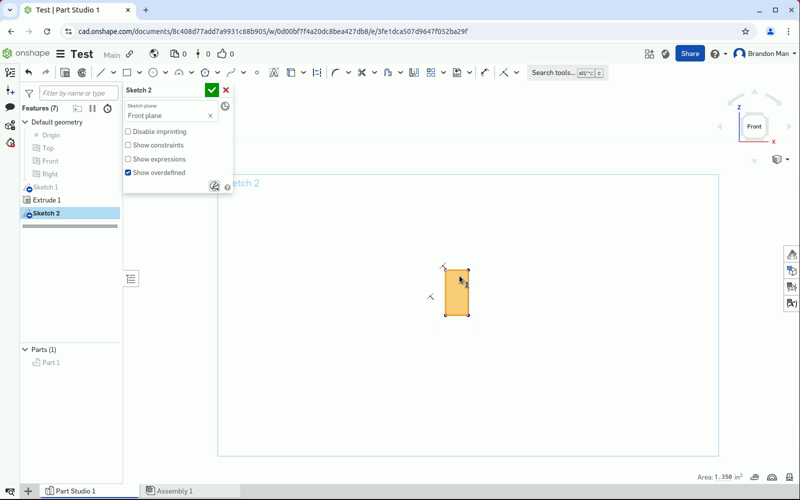
scroll(-6)
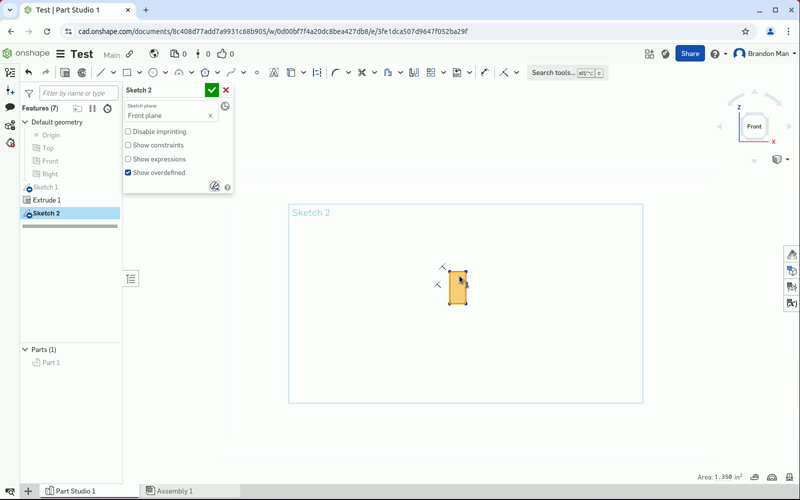
scroll(-6)
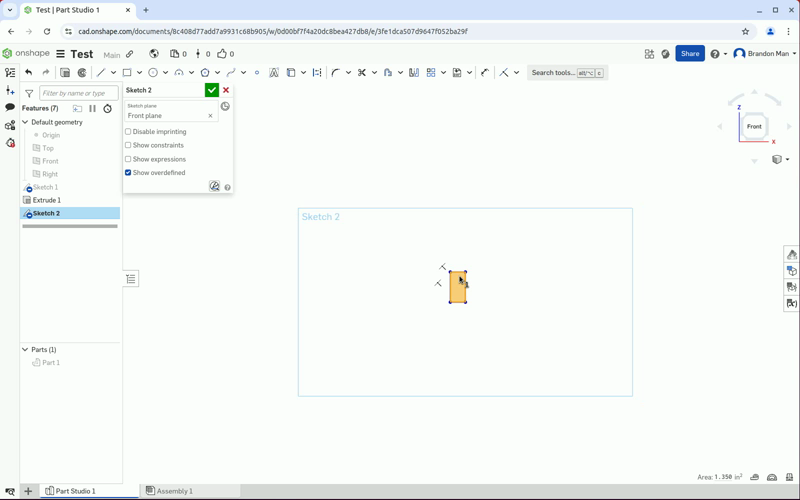
scroll(-6)
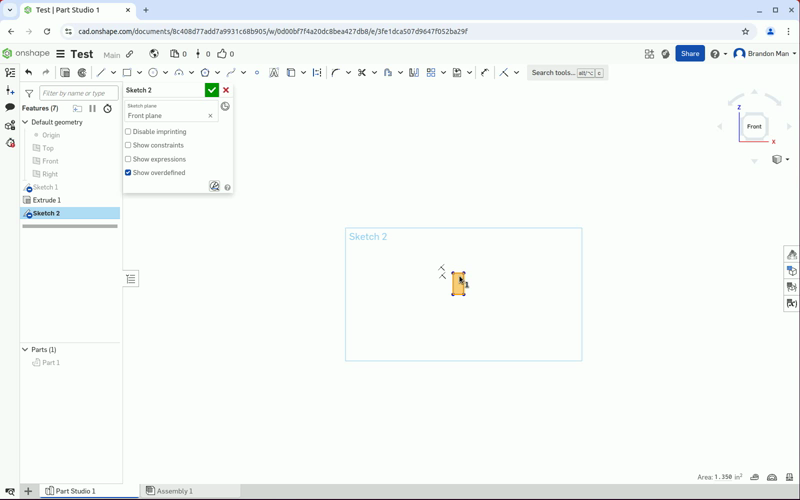
scroll(-6)
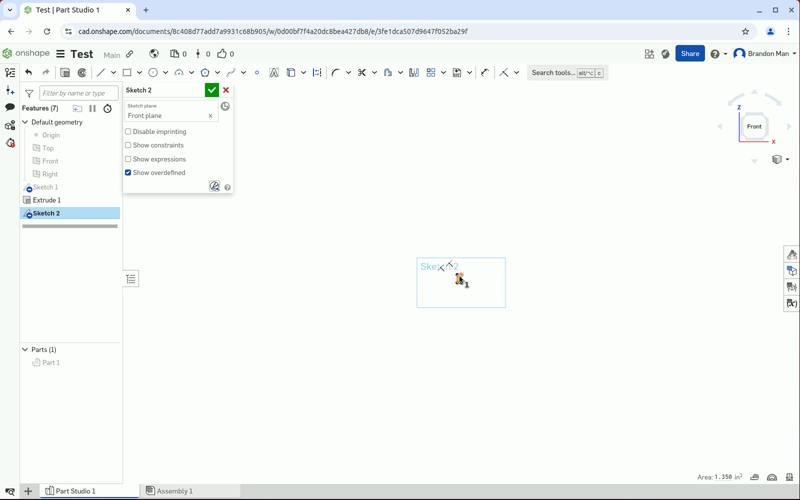
mouse_move(73, 352)
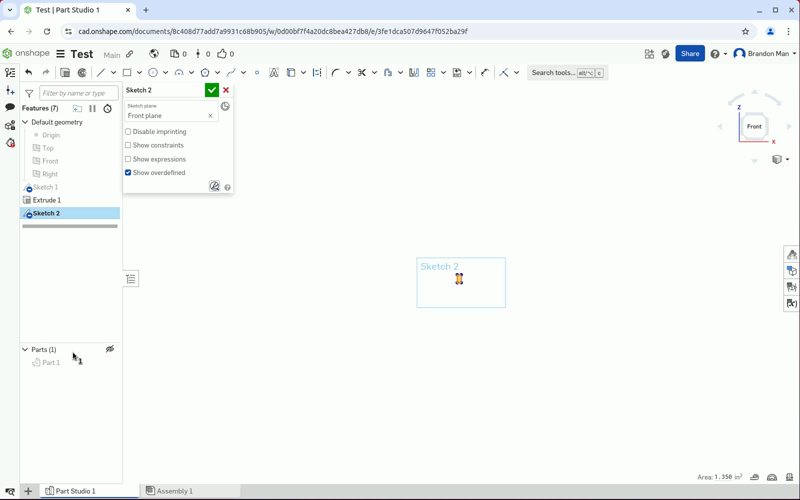
key(shift+y)
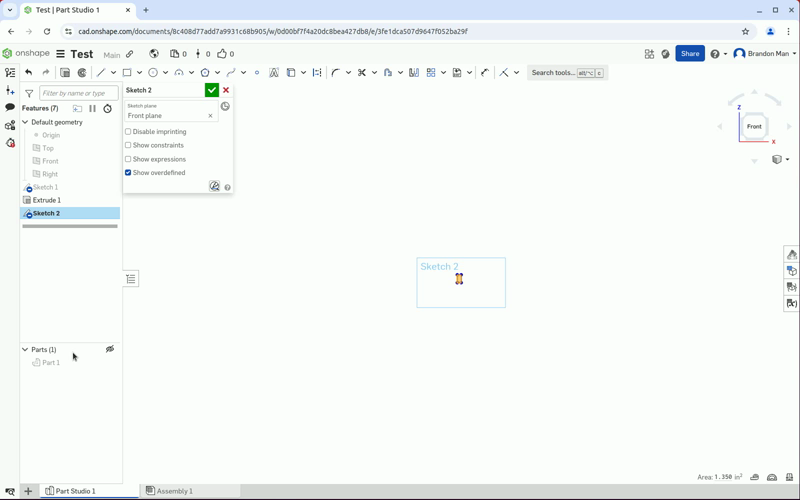
key(shift+e)
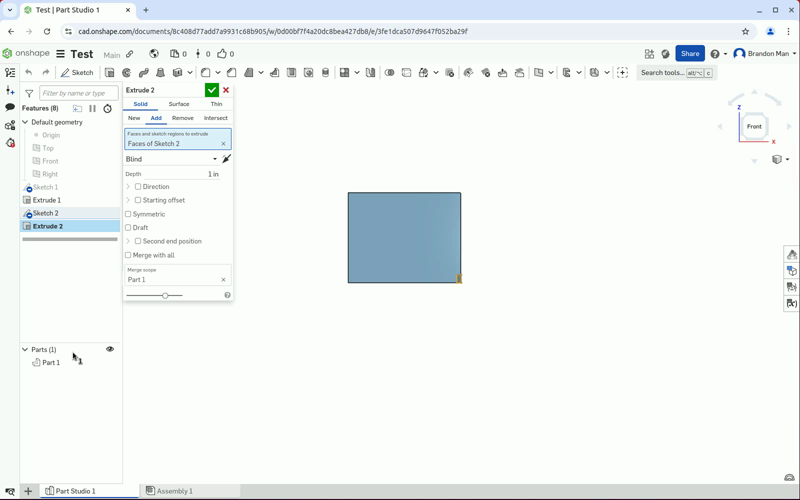
mouse_move(143, 106)
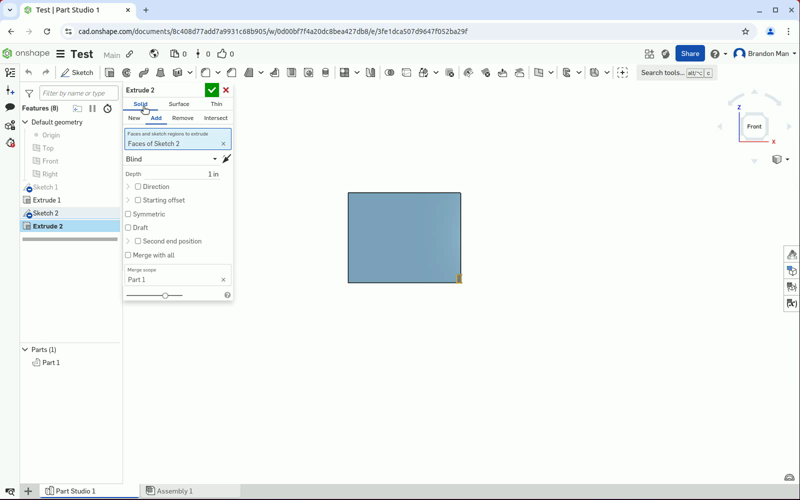
click(143, 106)
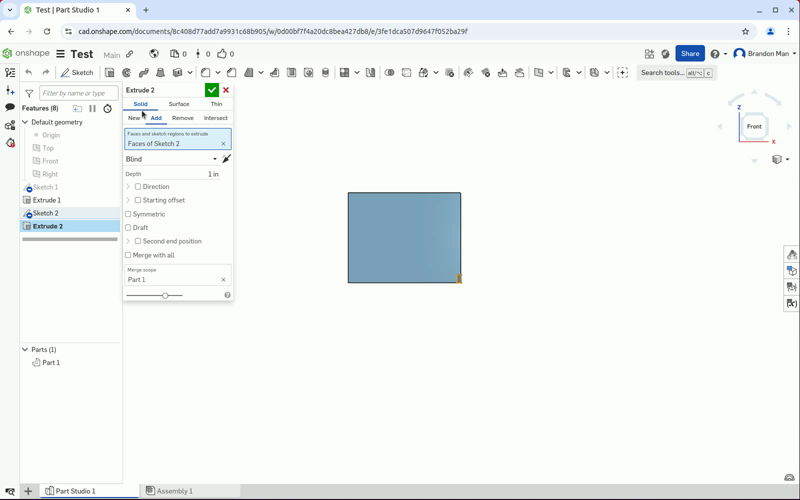
mouse_move(137, 120)
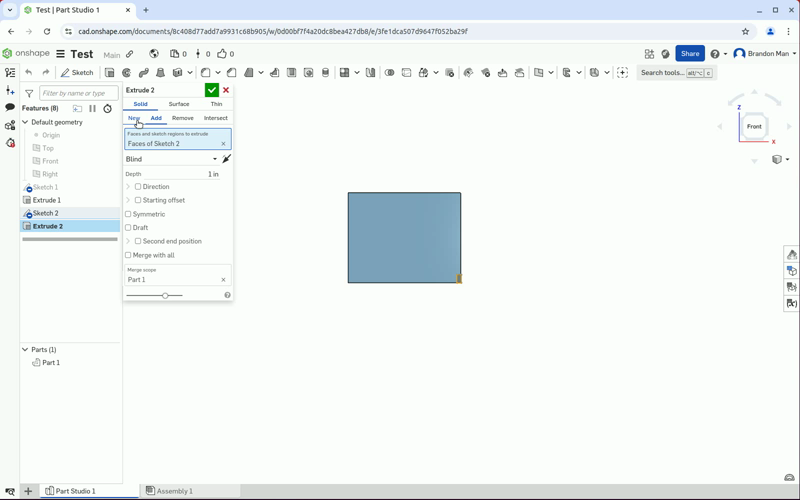
click(137, 120)
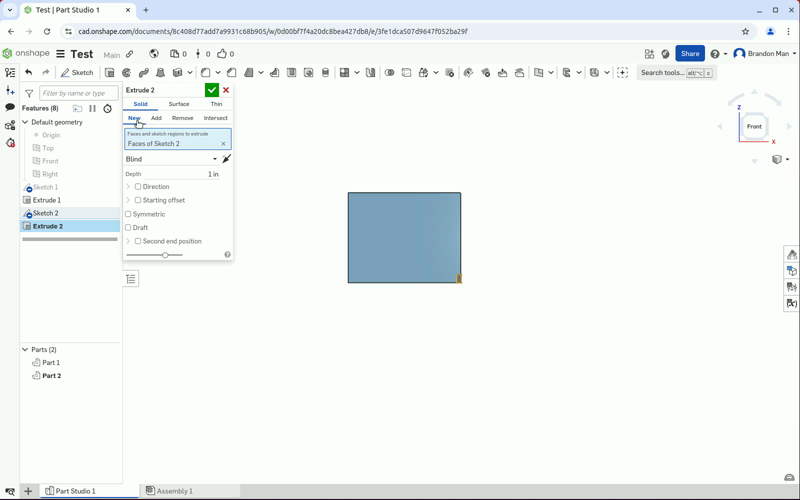
key(tab, 4)
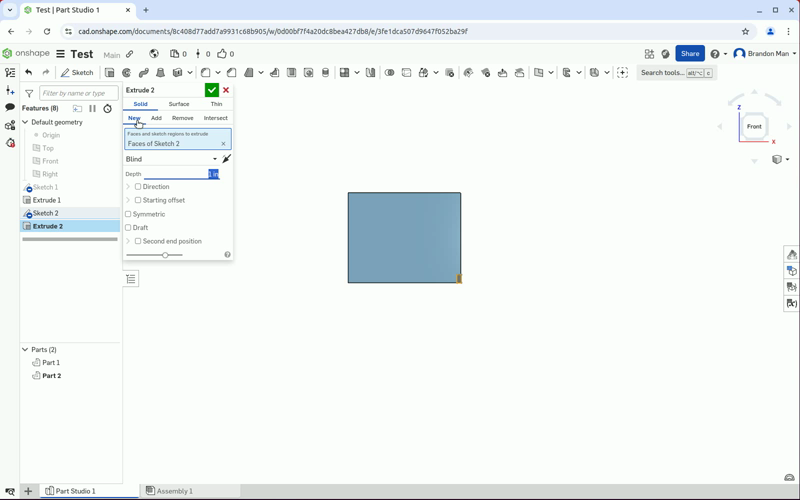
text(-0.241)
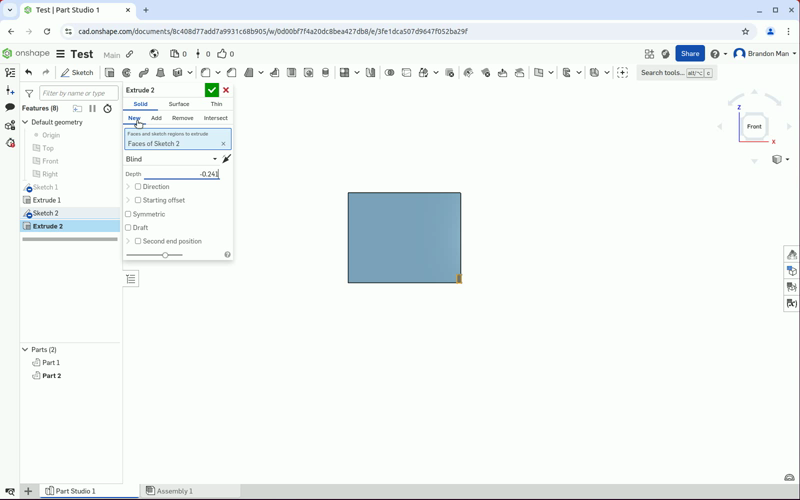
key(enter)
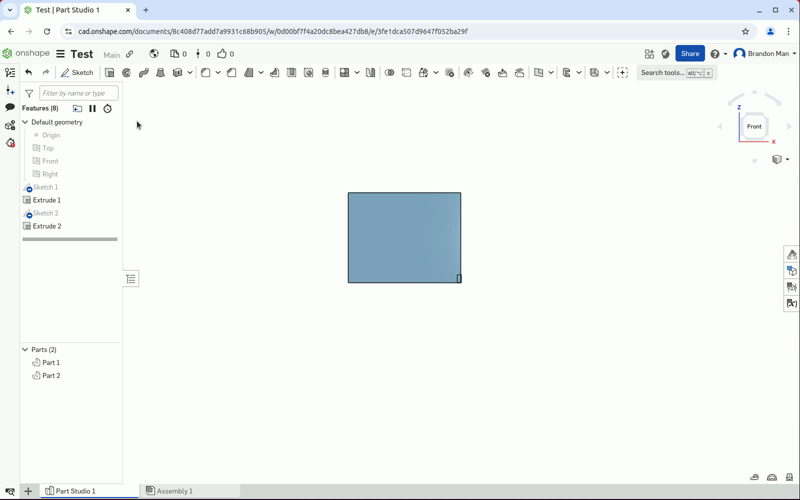
key(shift+h)
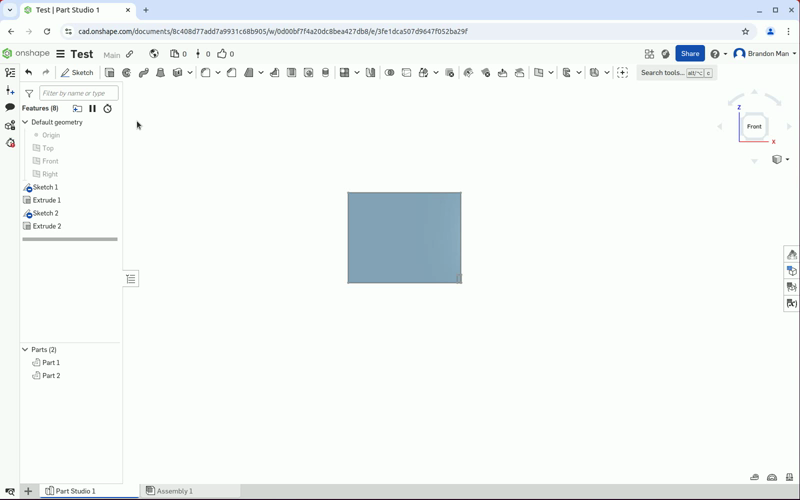
key(shift+h)
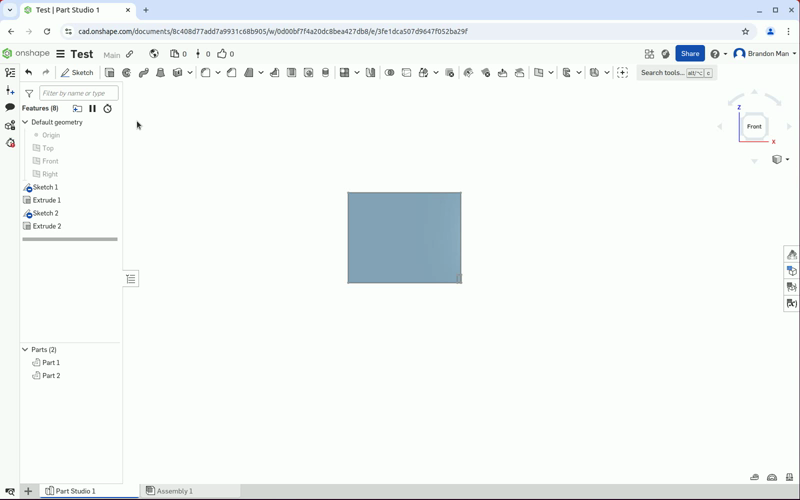
key(shift+7)
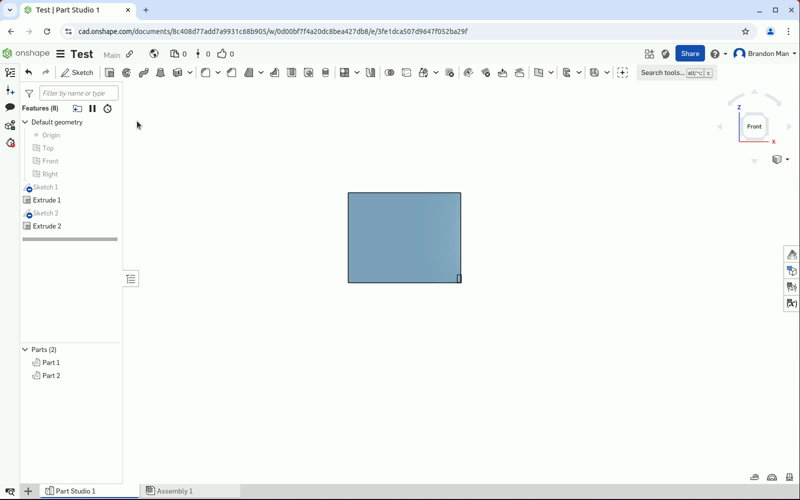
key(left, 2)
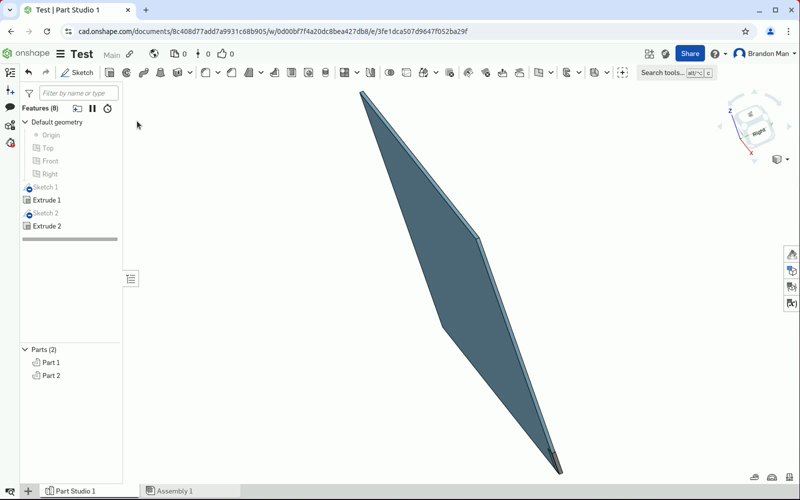
key(down, 2)
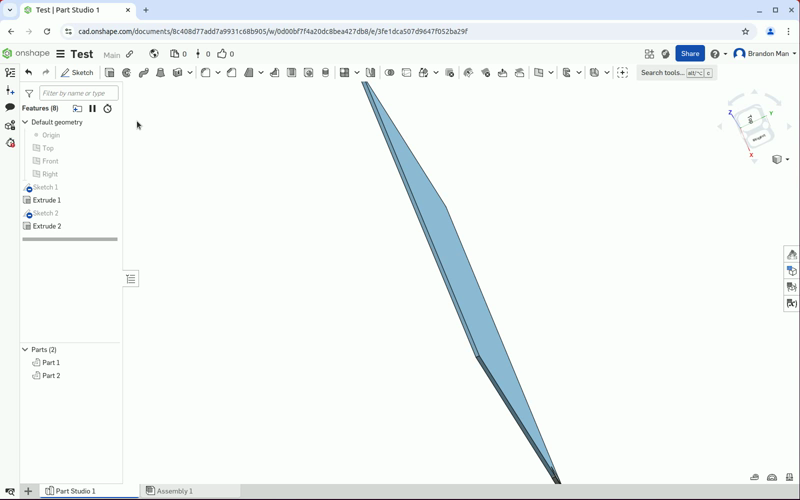
key(up, 2)
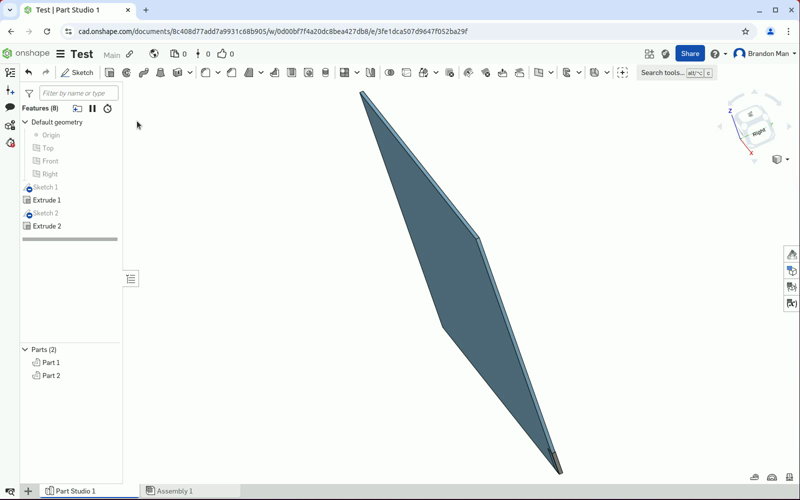
key(right, 2)
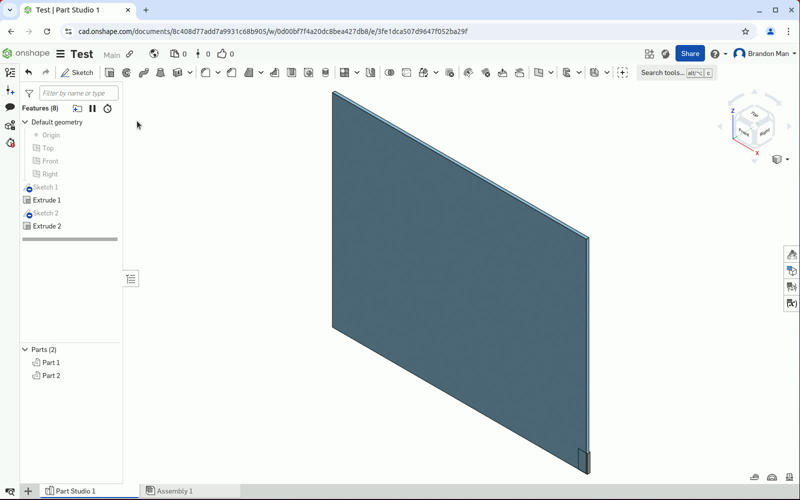
mouse_move(73, 189)
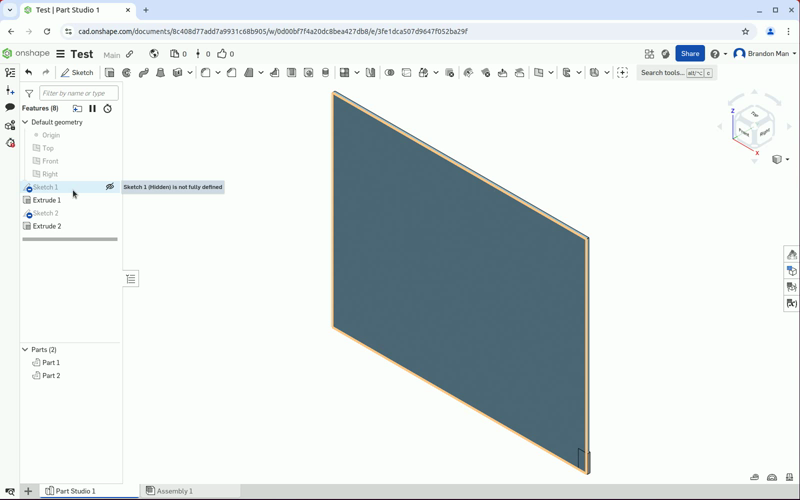
click(73, 189)